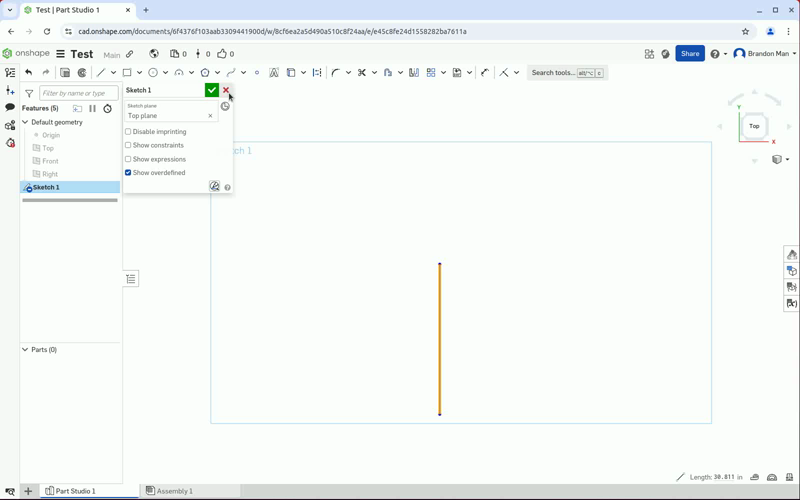
key(shift+h)
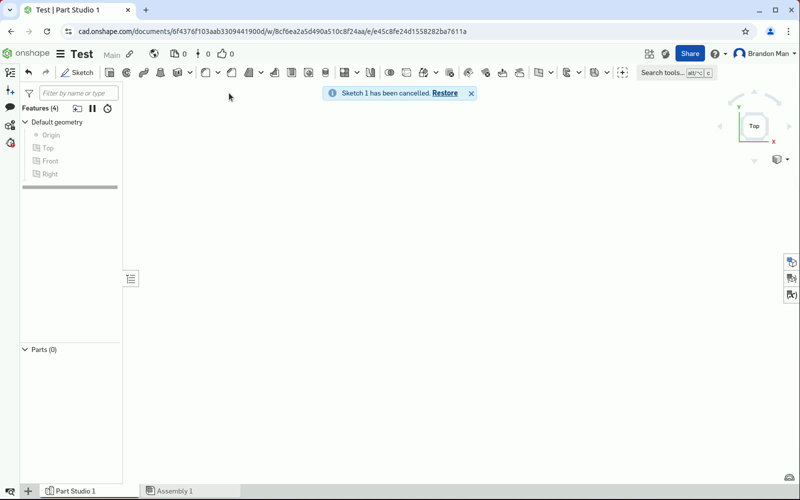
mouse_move(73, 352)
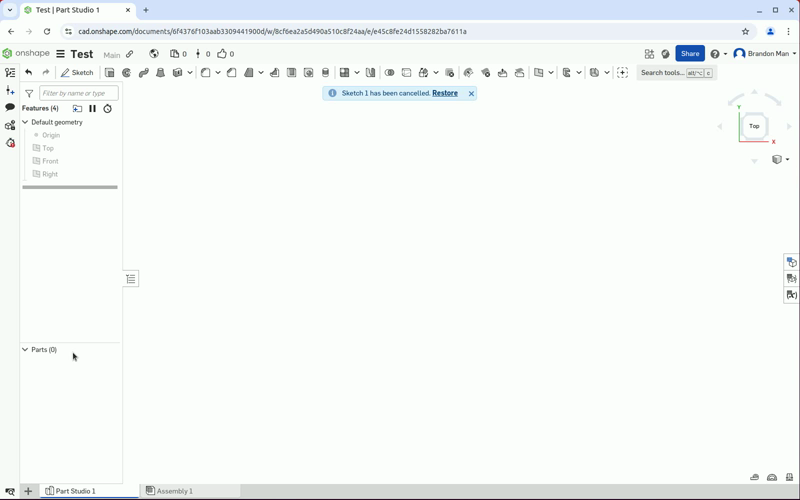
key(y)
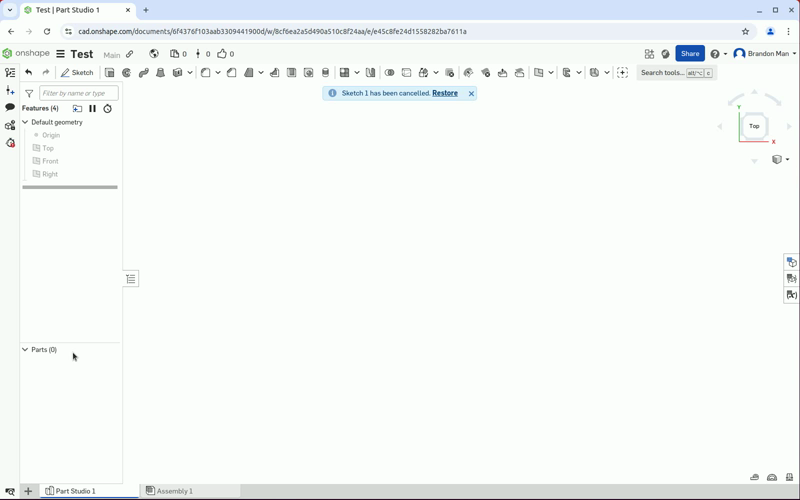
key(shift+p)
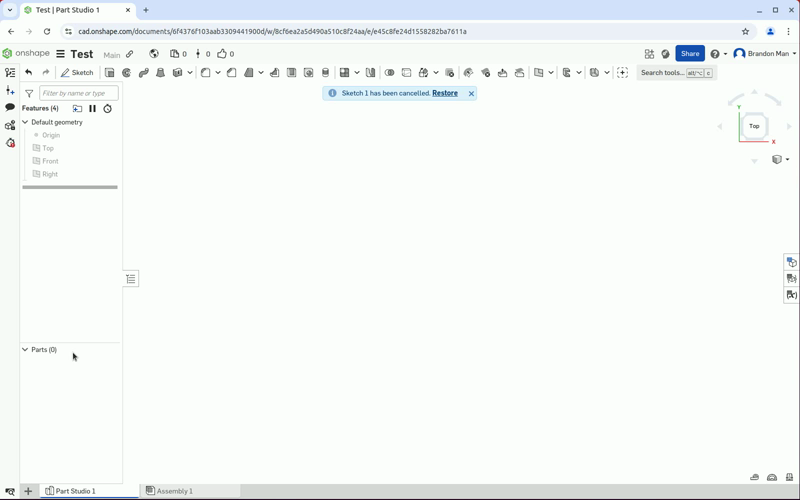
key(space)
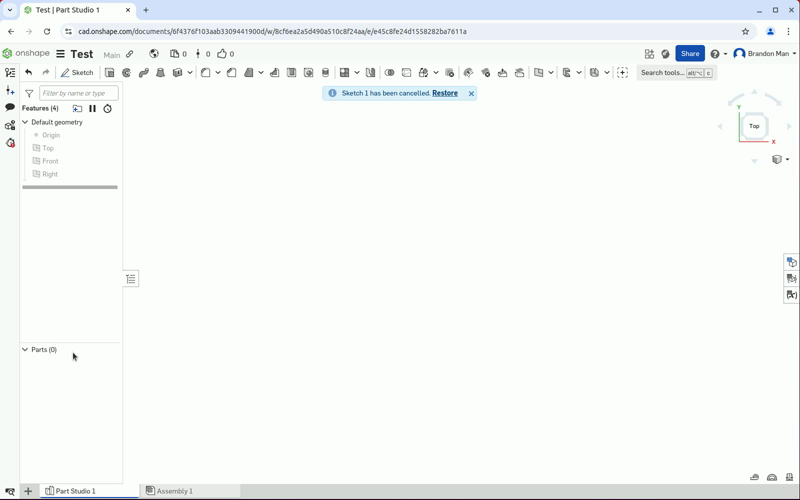
key_down(shift)
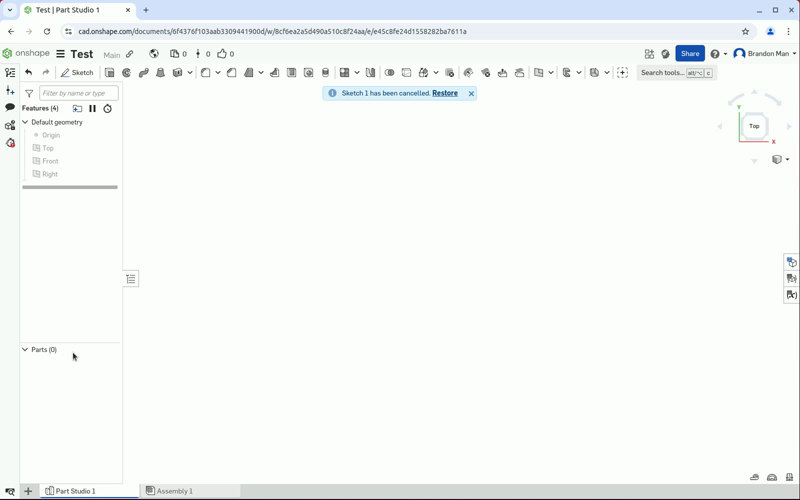
key(up)
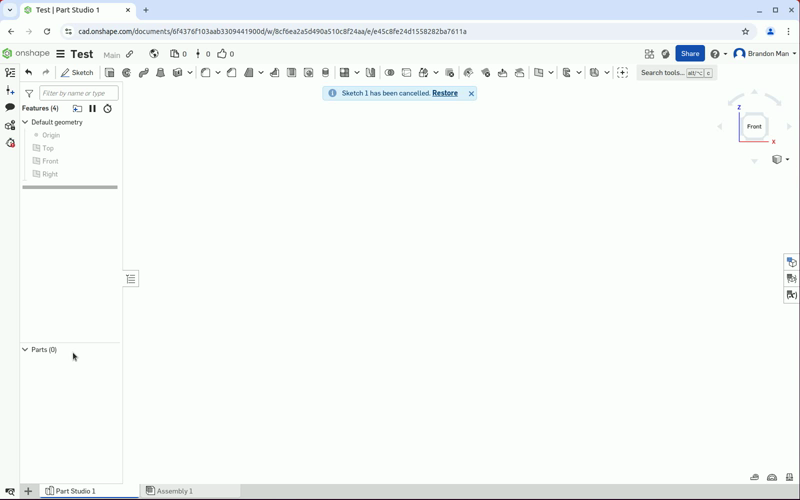
key_up(shift)
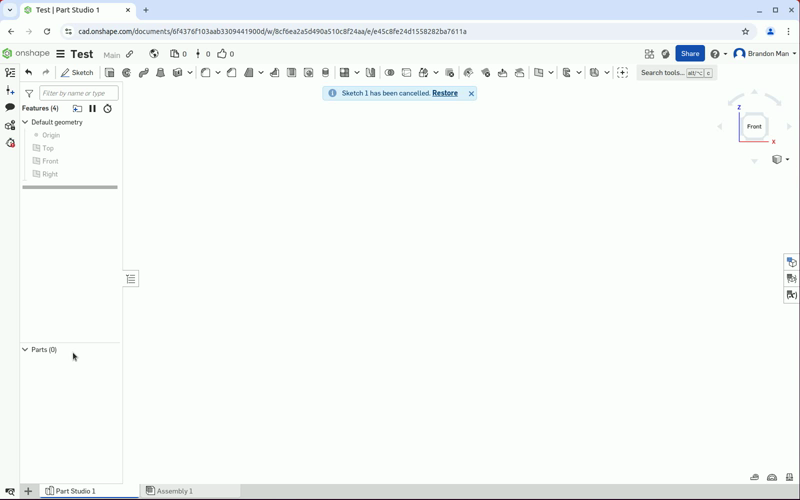
mouse_move(73, 352)
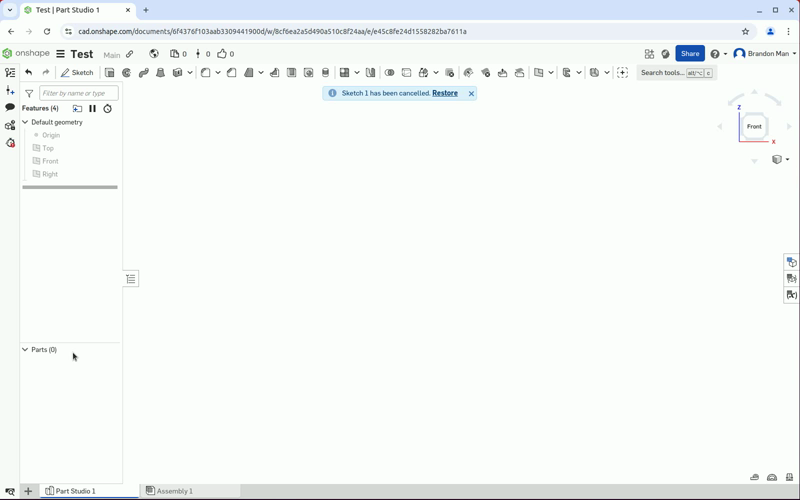
key(shift+y)
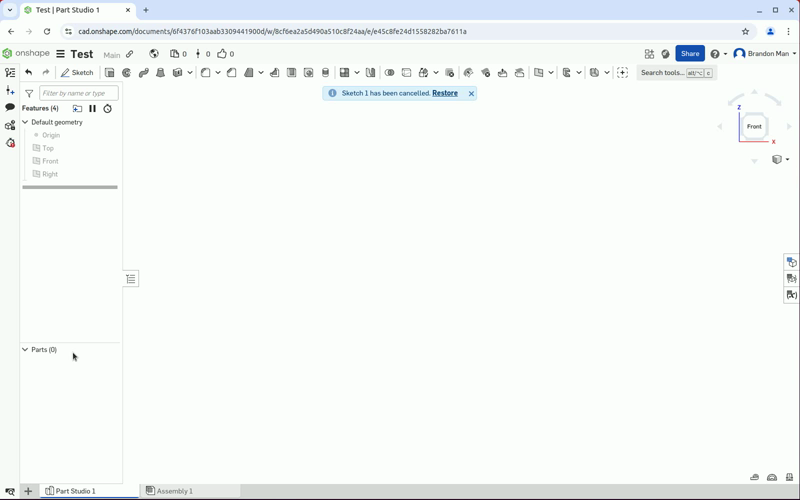
key(shift+s)
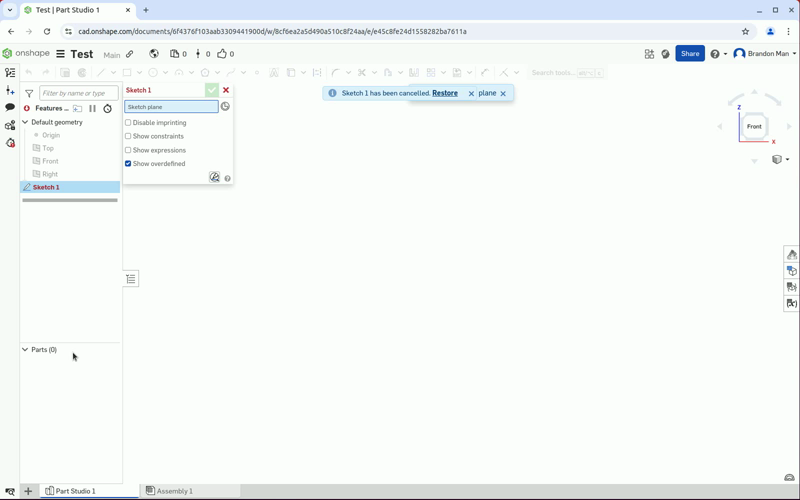
mouse_move(73, 163)
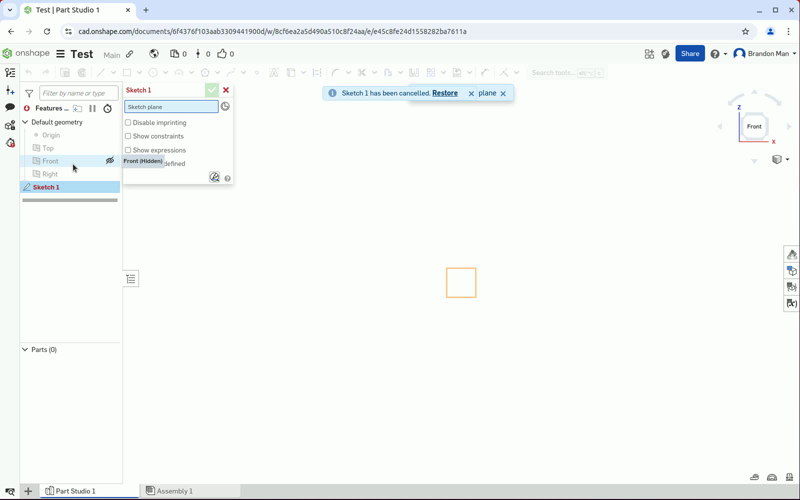
click(73, 163)
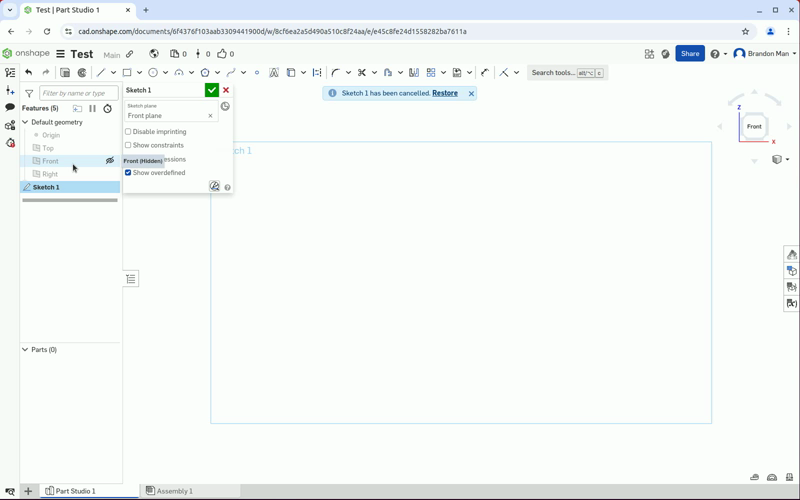
mouse_move(73, 352)
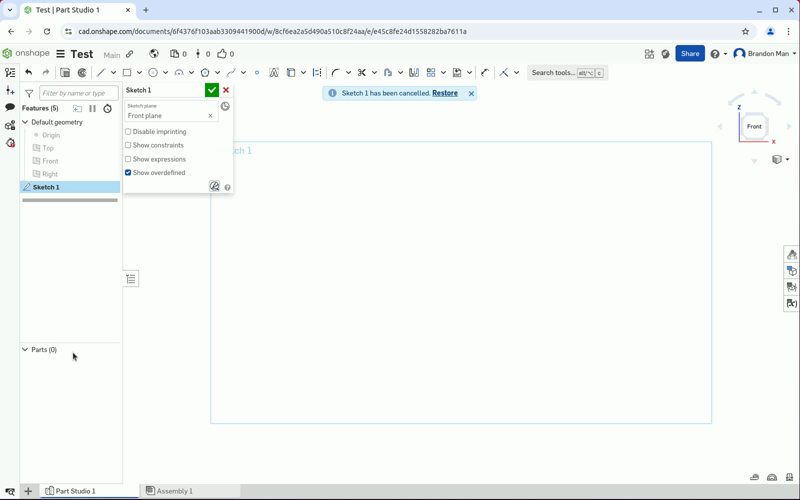
key(y)
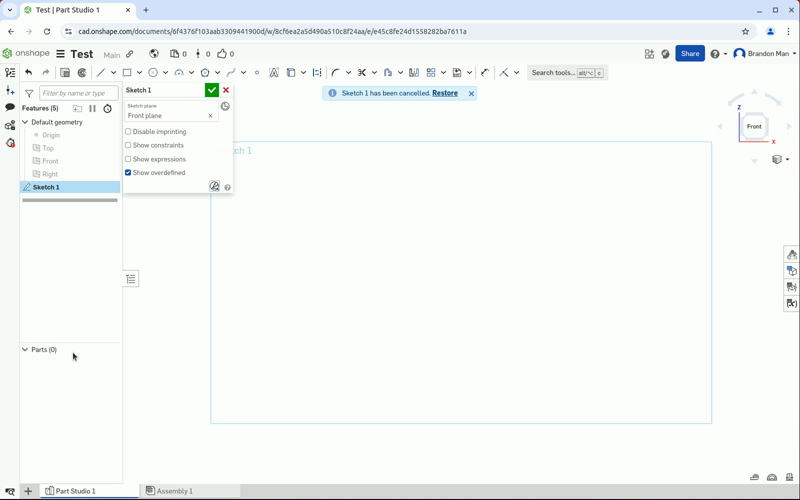
key(l)
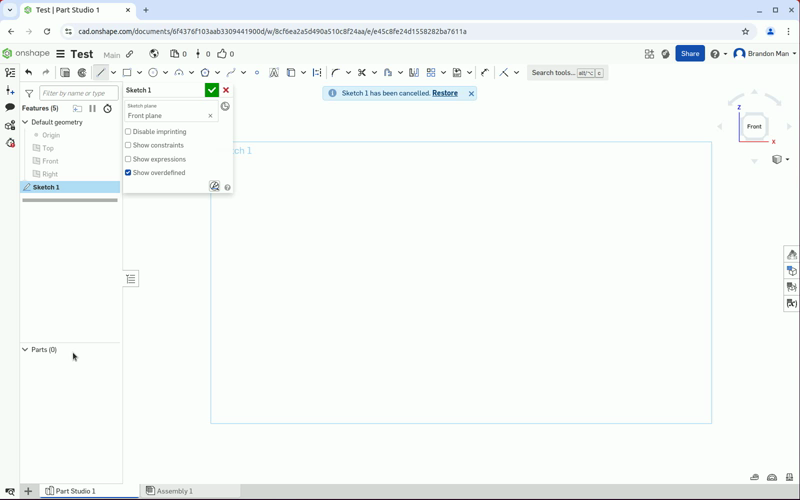
key_down(shift)
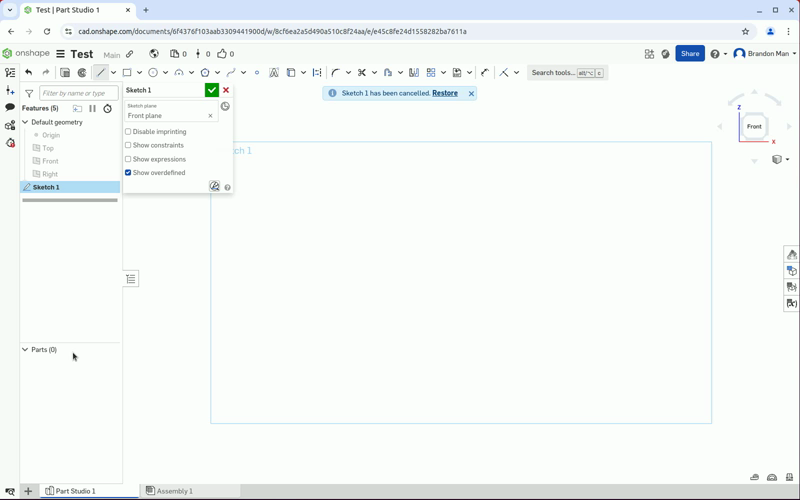
mouse_move(385, 320)
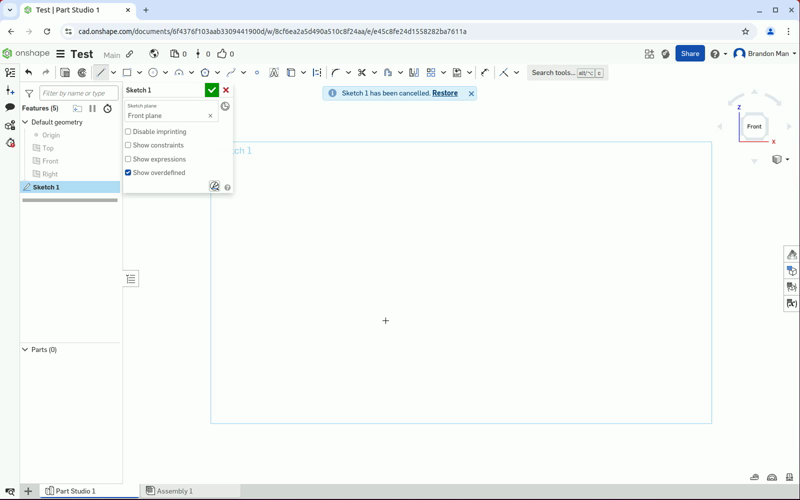
click(385, 320)
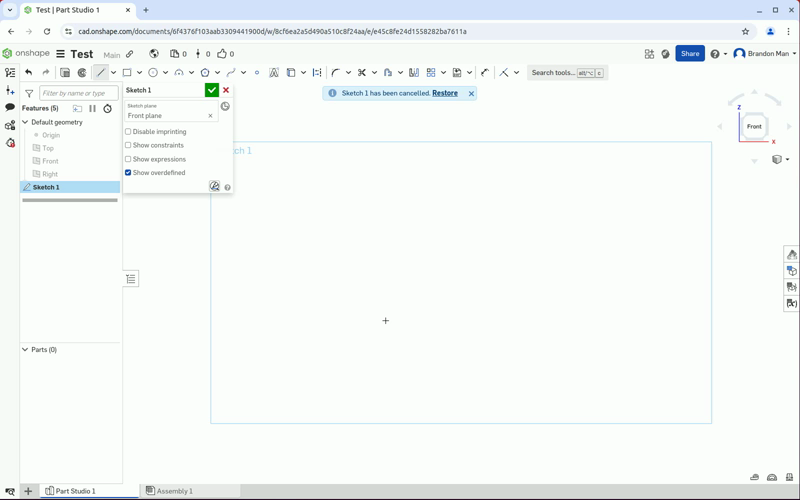
key_up(shift)
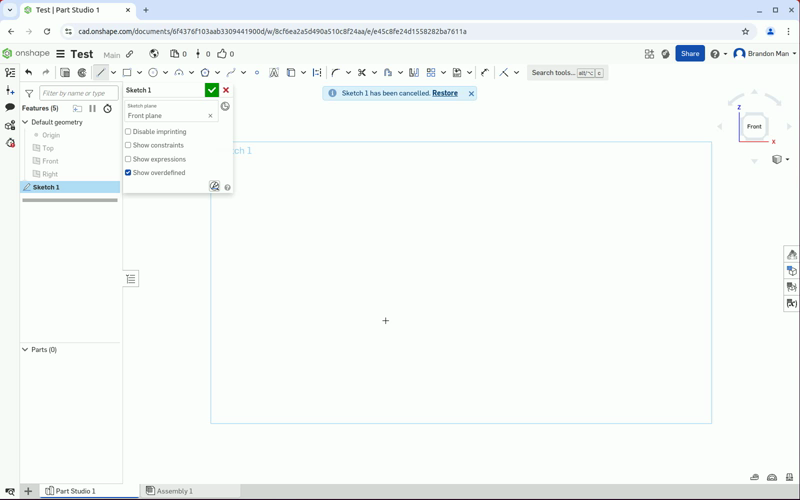
key_down(shift)
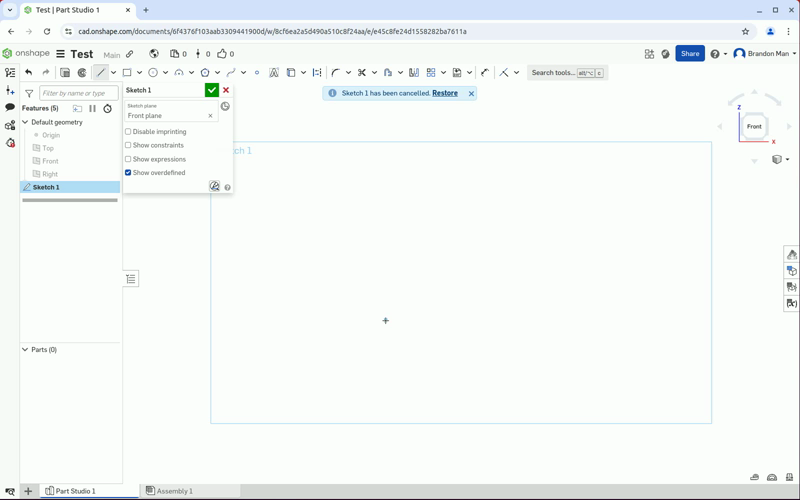
mouse_move(535, 320)
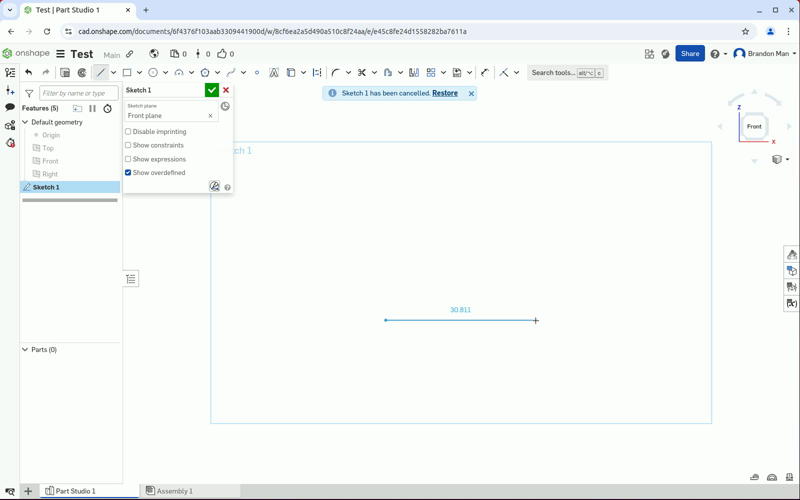
click(535, 320)
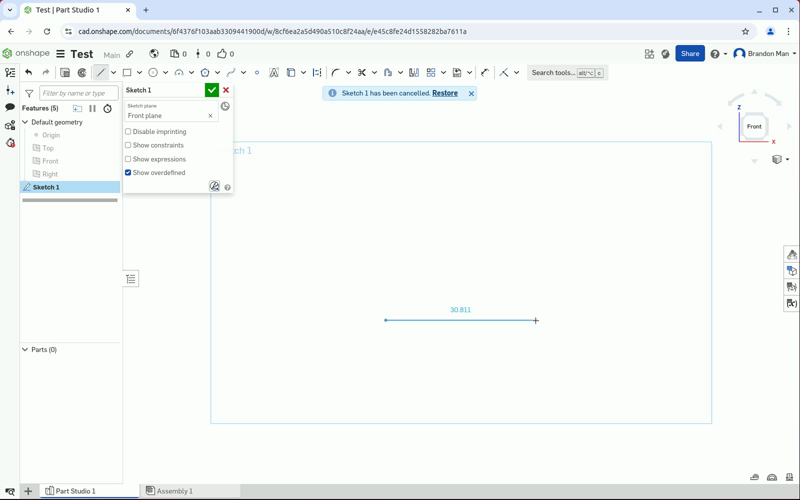
key_up(shift)
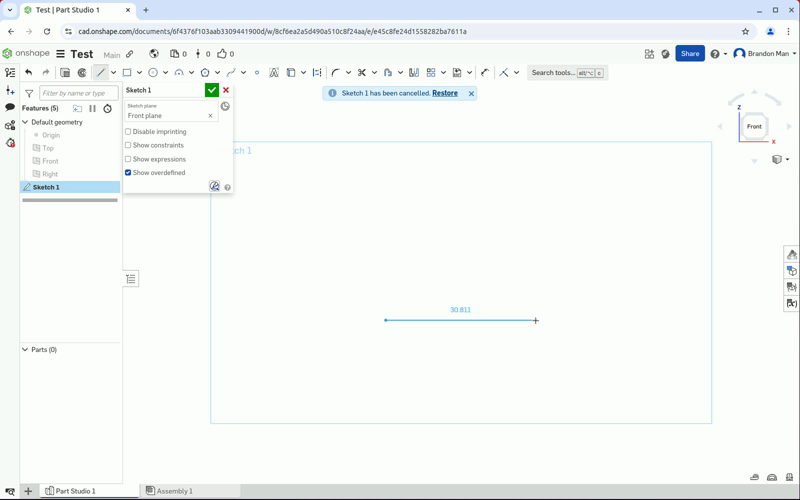
key(esc)
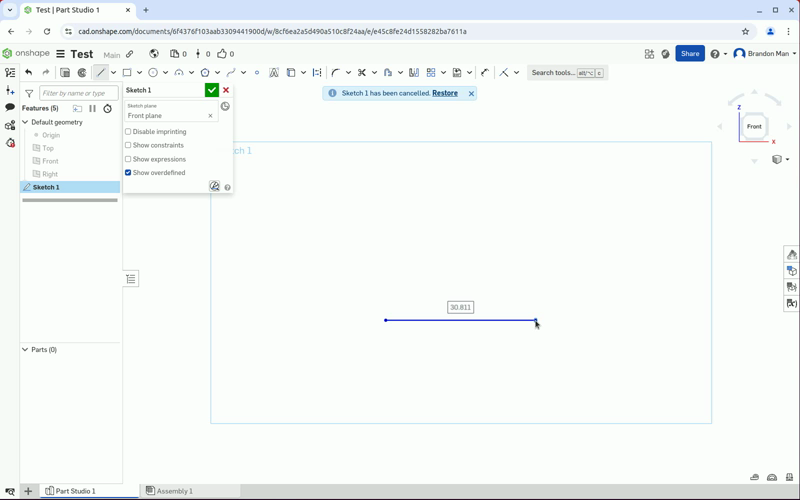
key(a)
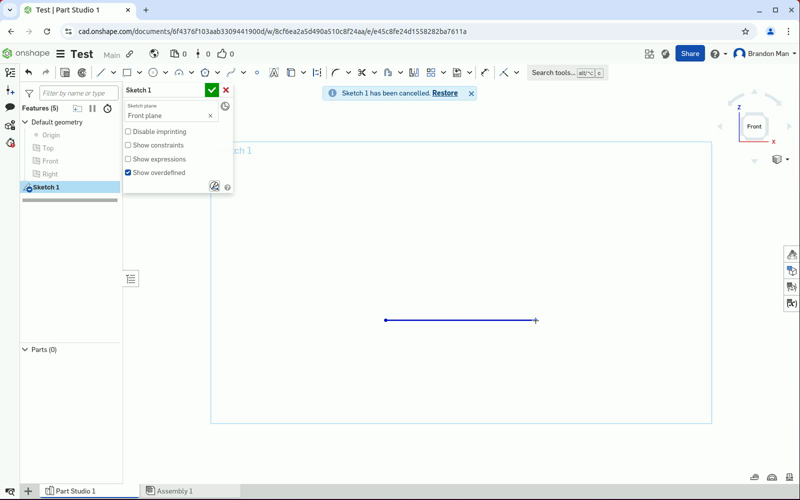
mouse_move(535, 320)
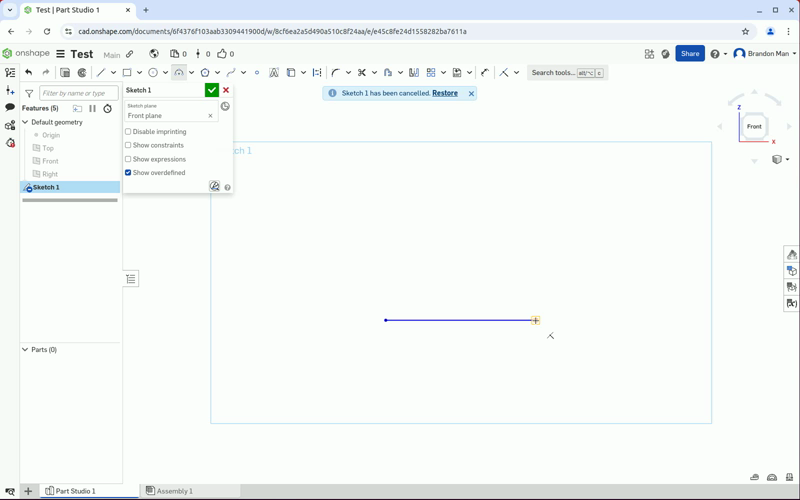
click(535, 320)
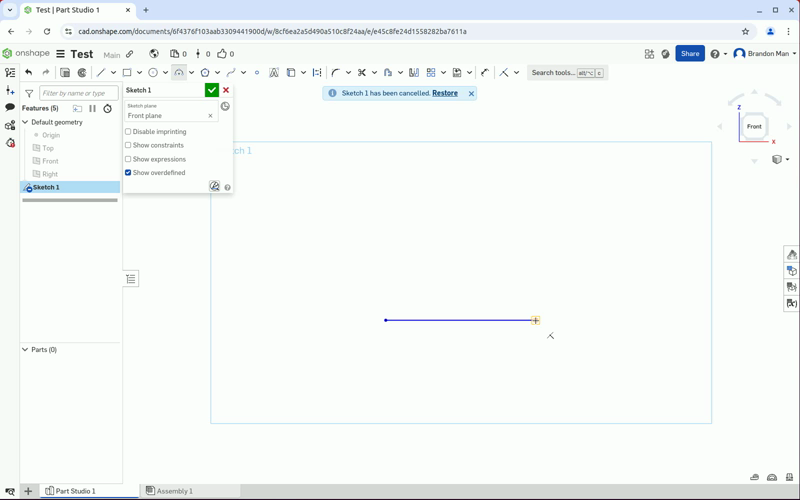
key_down(shift)
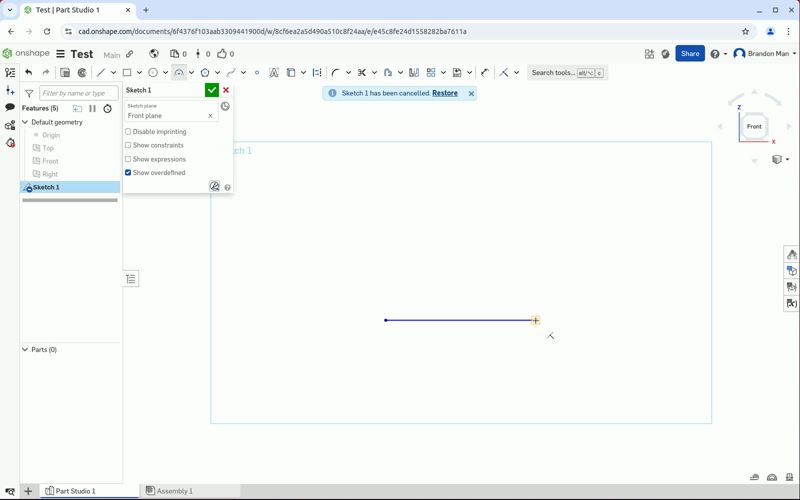
mouse_move(535, 244)
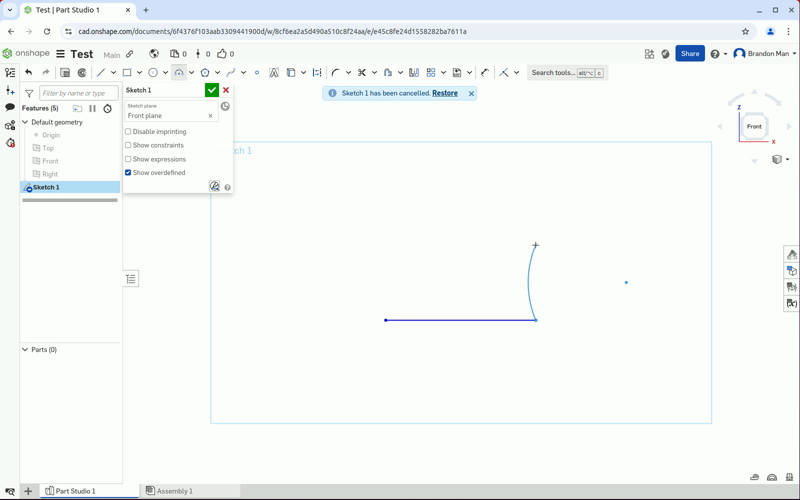
click(535, 244)
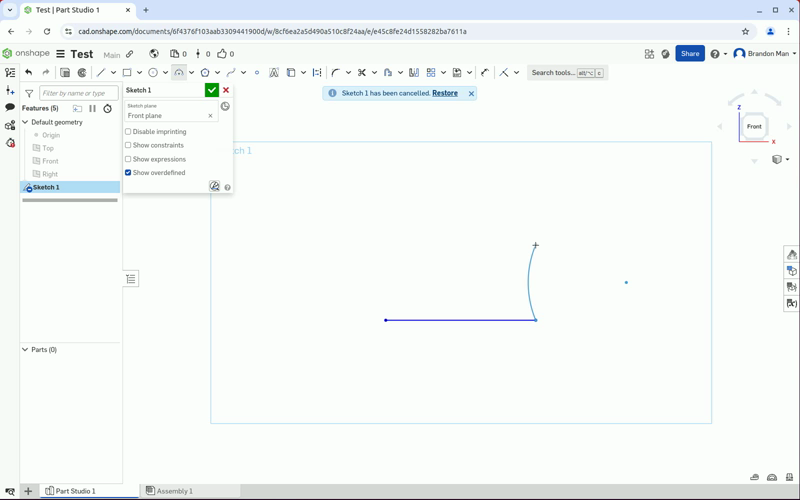
mouse_move(497, 282)
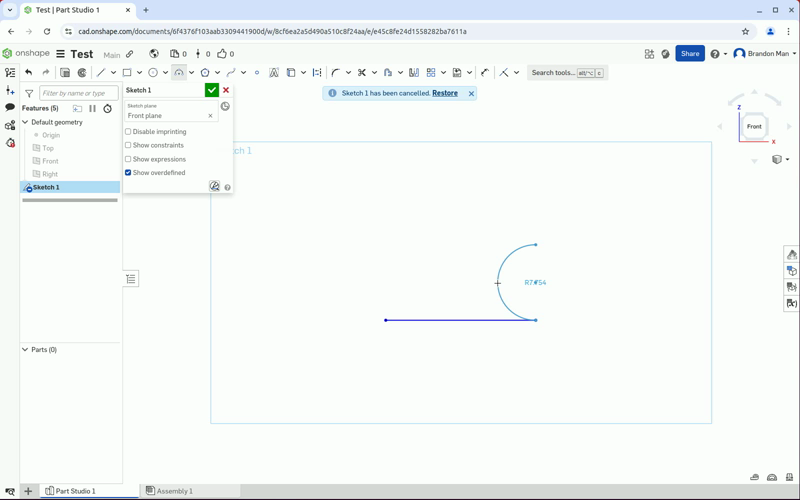
click(497, 282)
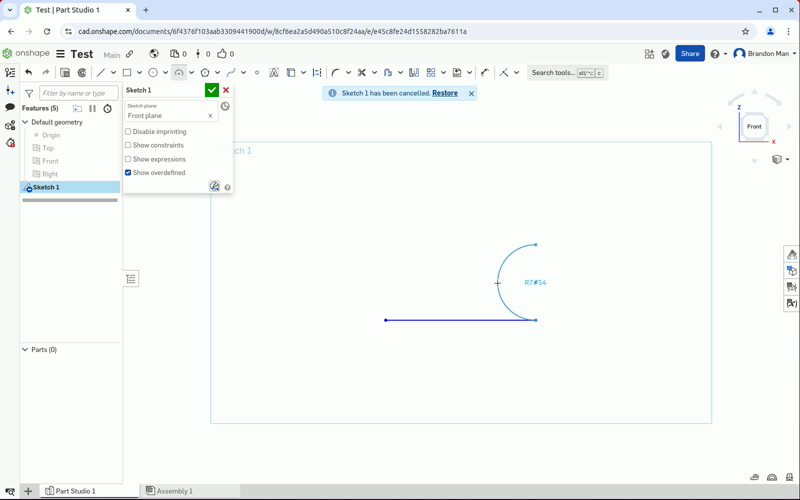
key_up(shift)
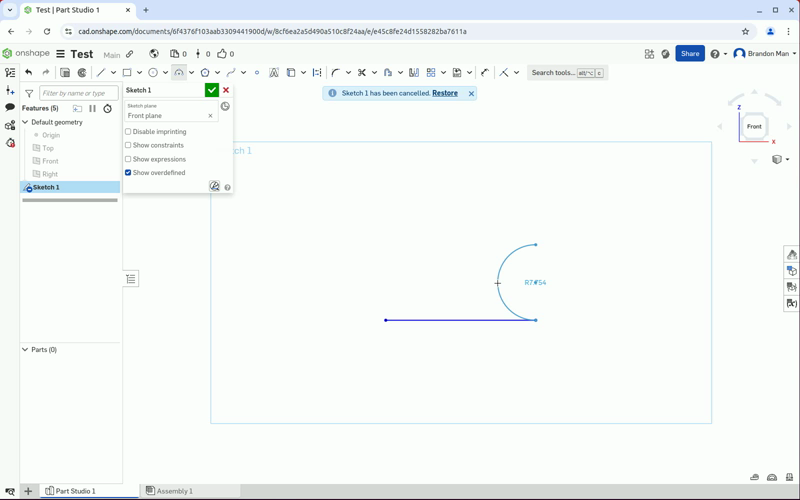
key(esc)
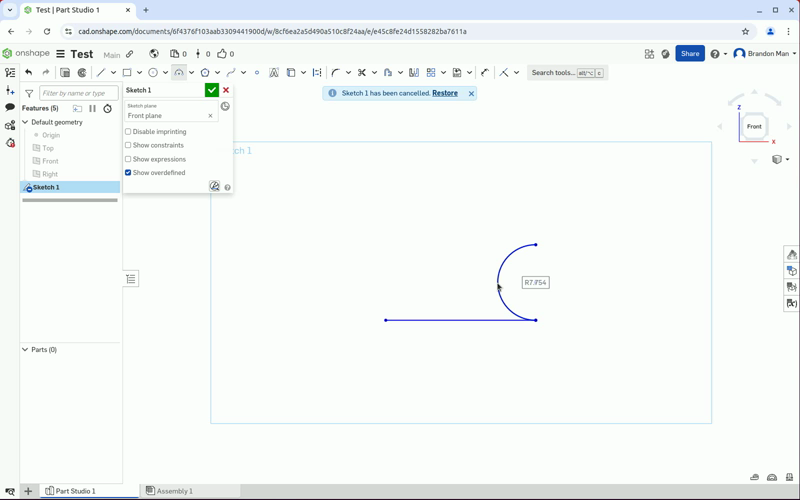
key(l)
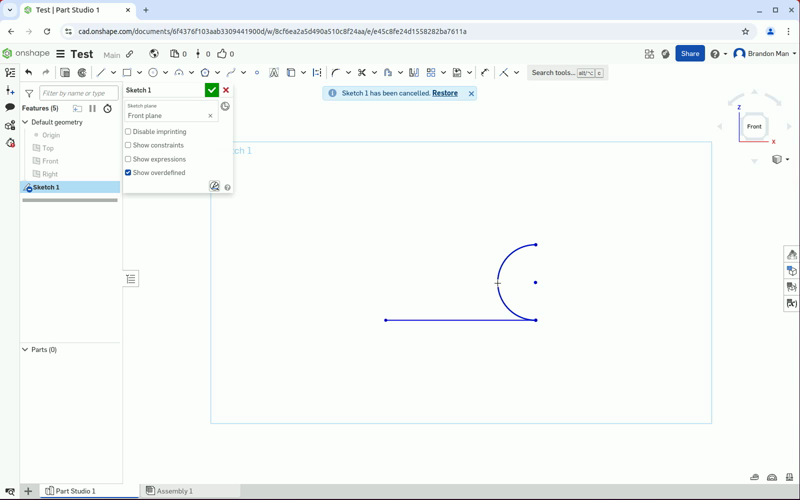
mouse_move(535, 244)
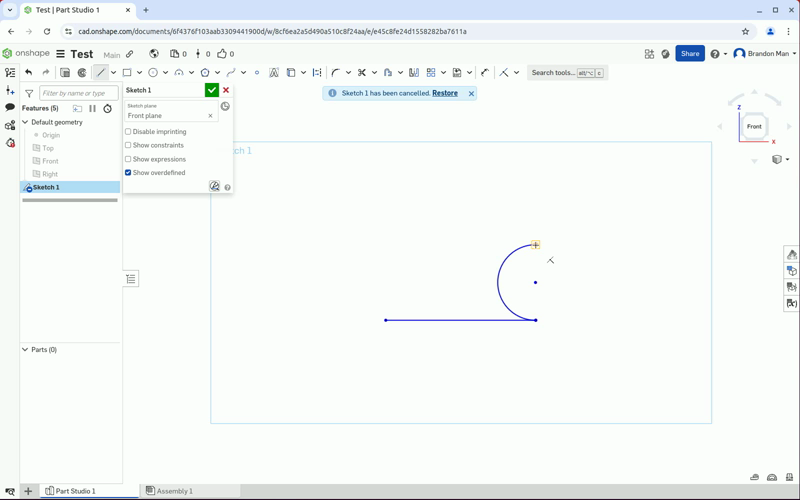
click(535, 244)
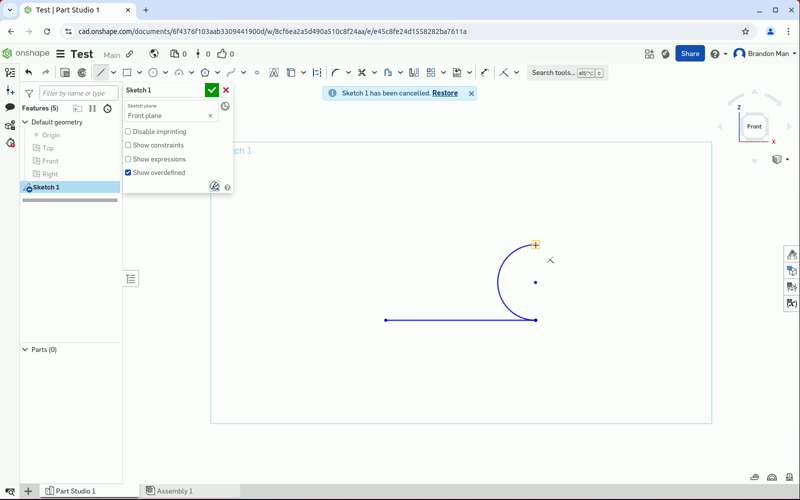
key_down(shift)
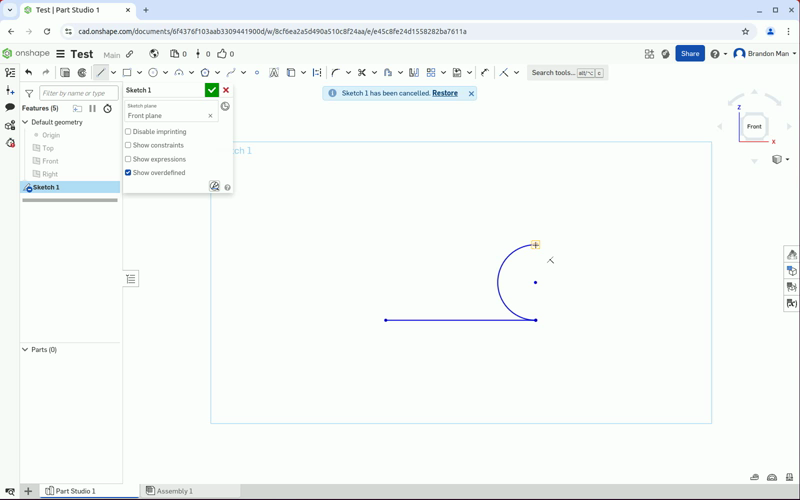
mouse_move(385, 244)
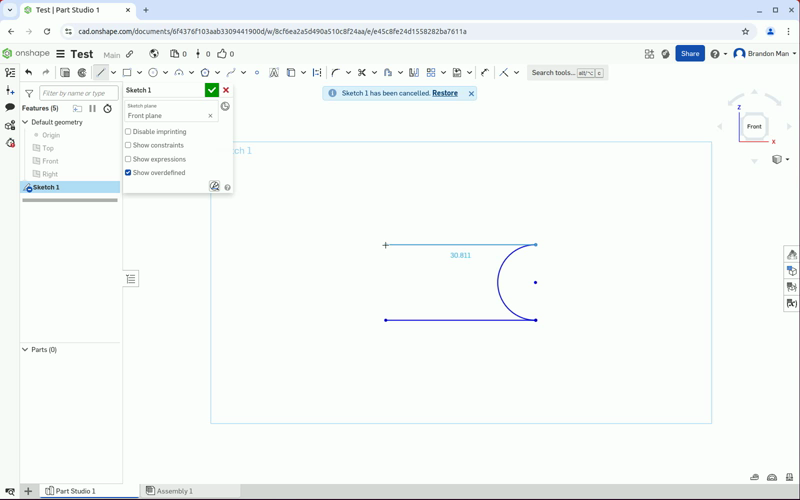
click(385, 244)
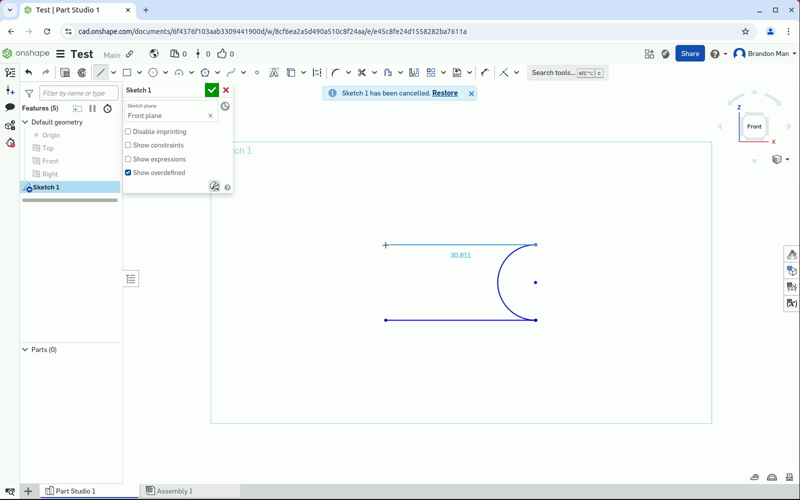
key_up(shift)
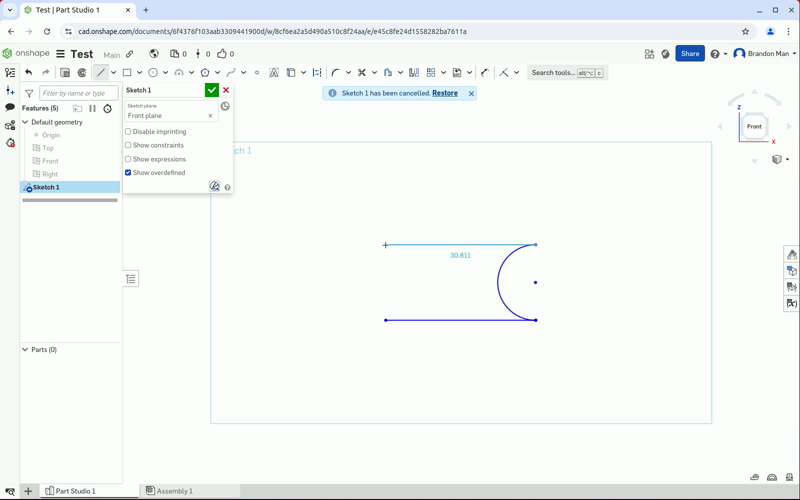
key(esc)
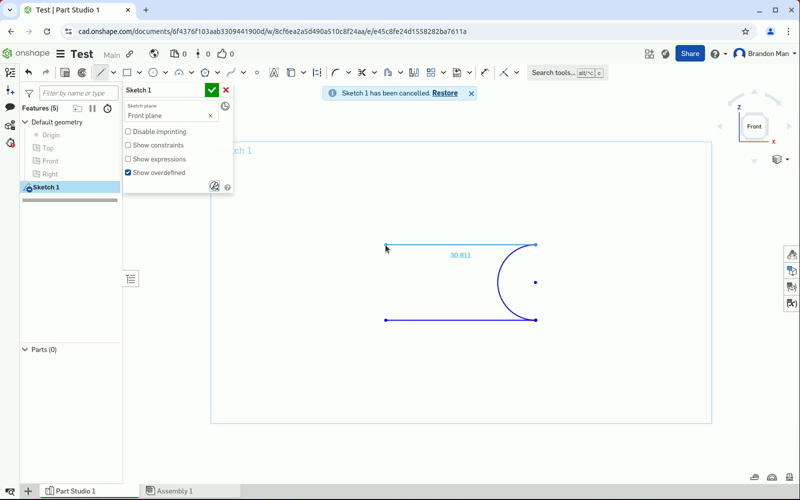
key(a)
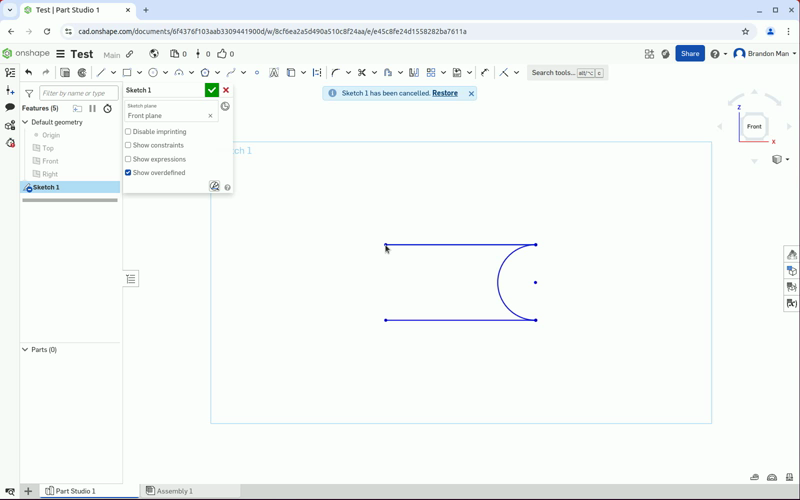
mouse_move(385, 244)
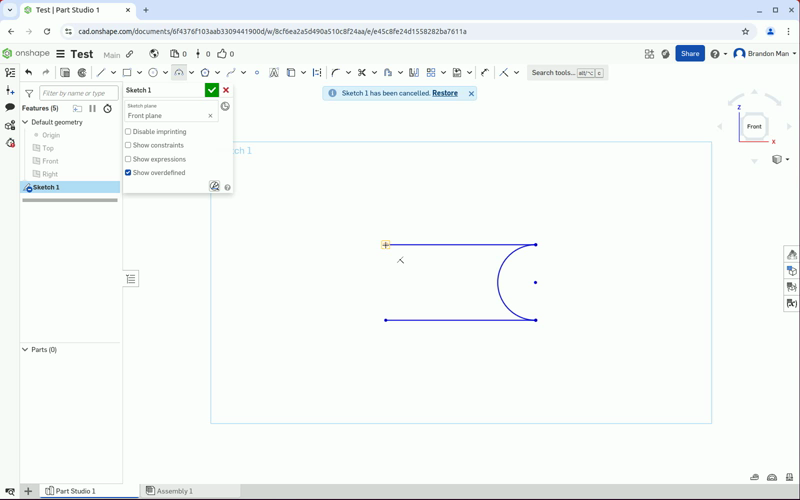
click(385, 244)
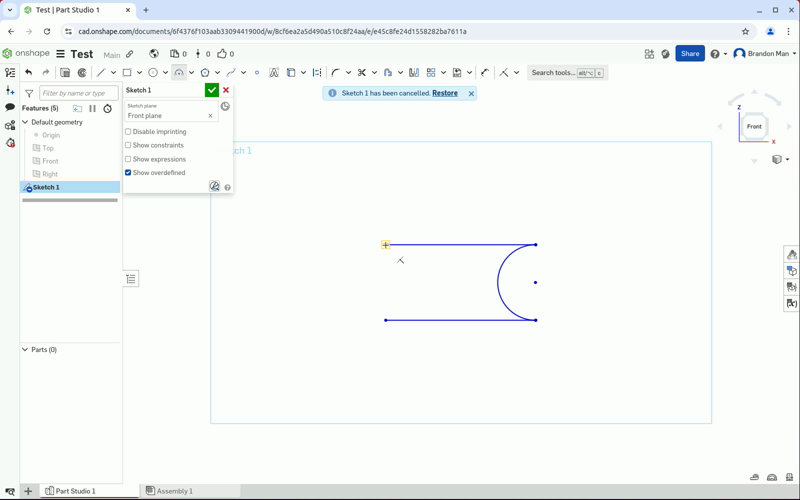
mouse_move(385, 320)
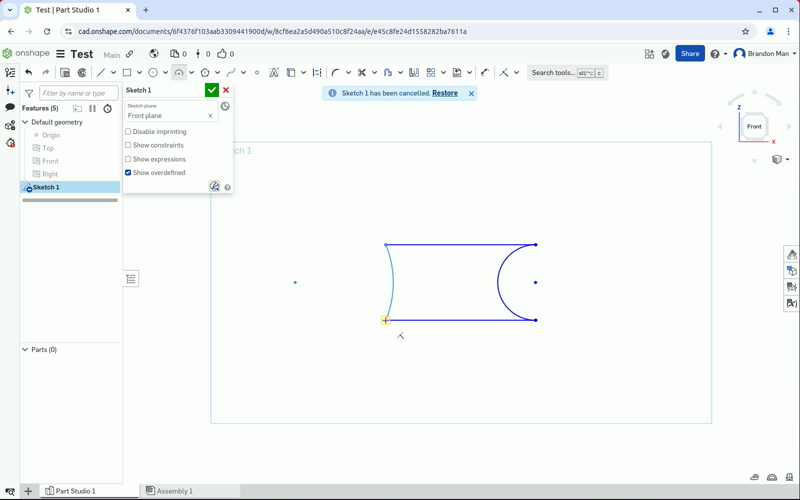
click(385, 320)
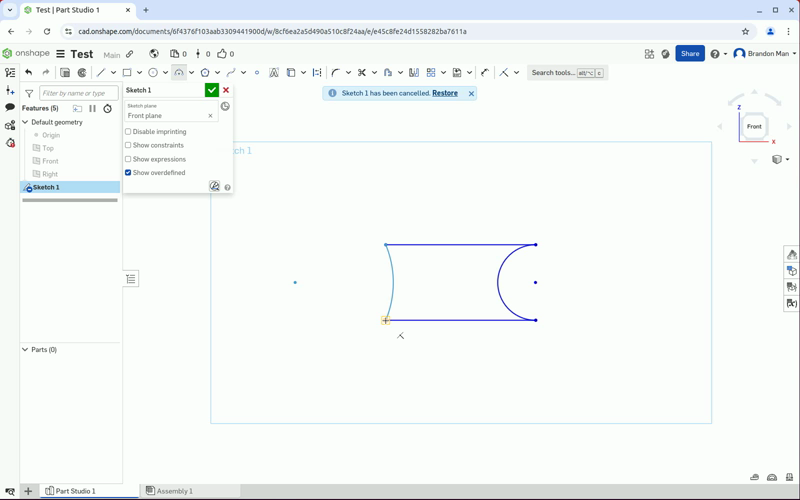
key_down(shift)
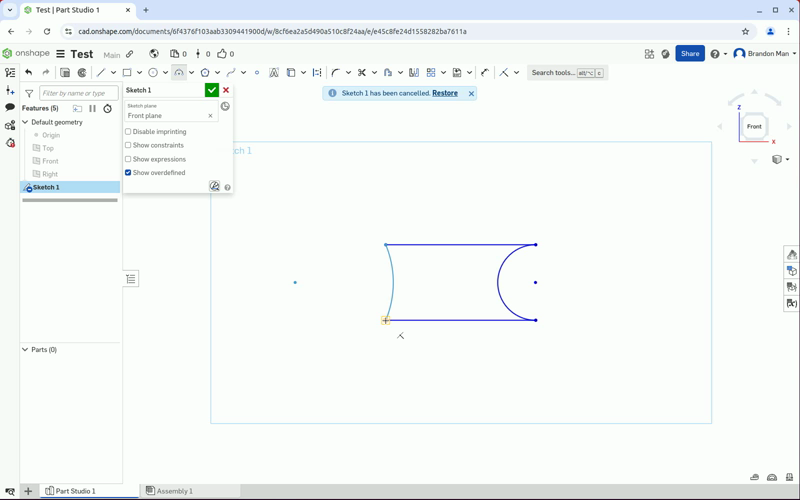
mouse_move(423, 282)
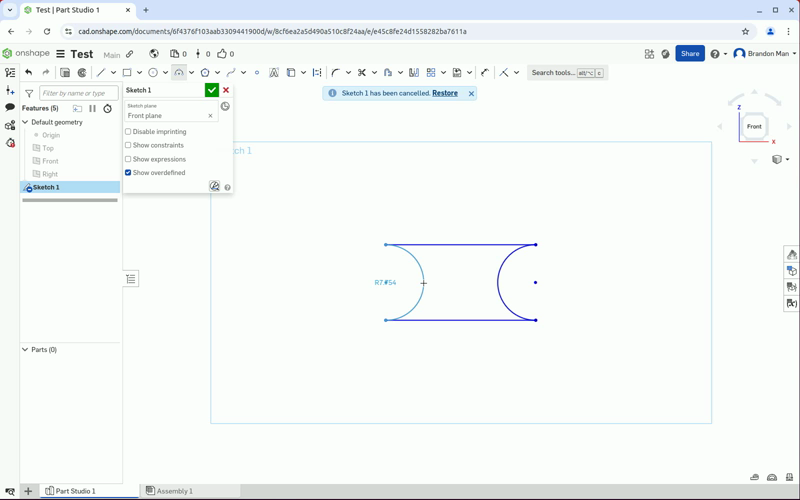
click(423, 282)
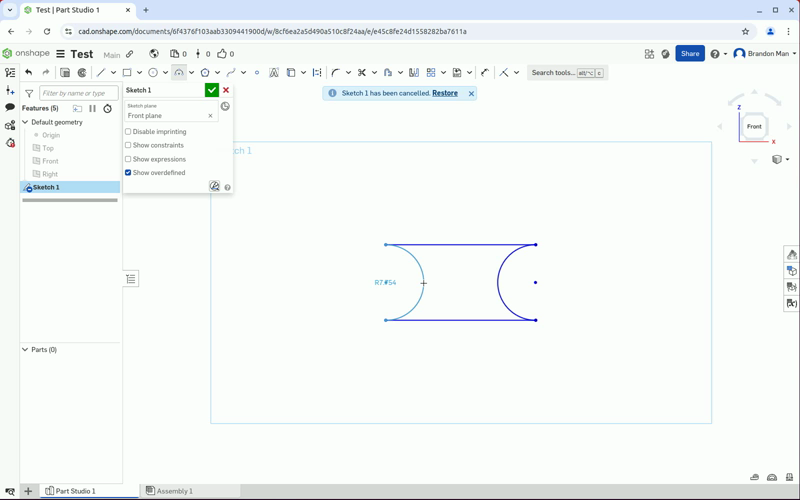
key_up(shift)
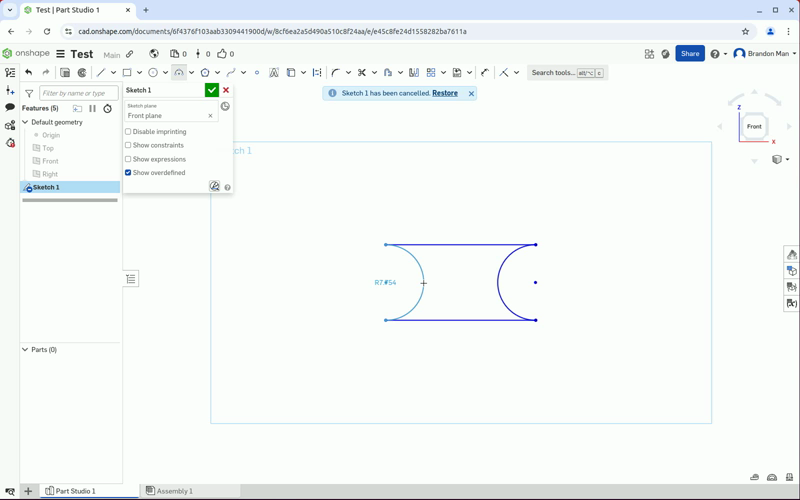
key(esc)
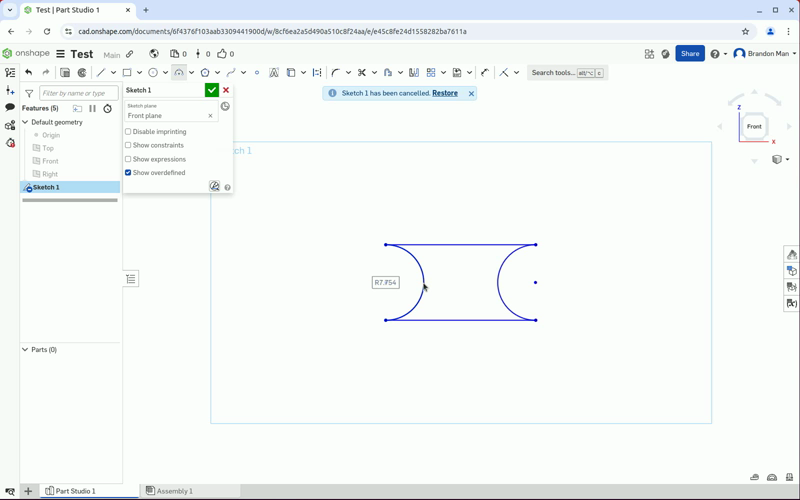
key(c)
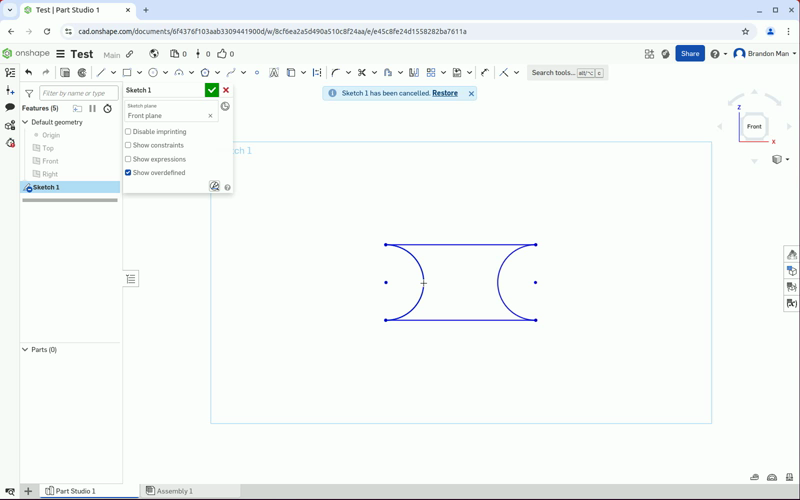
key_down(shift)
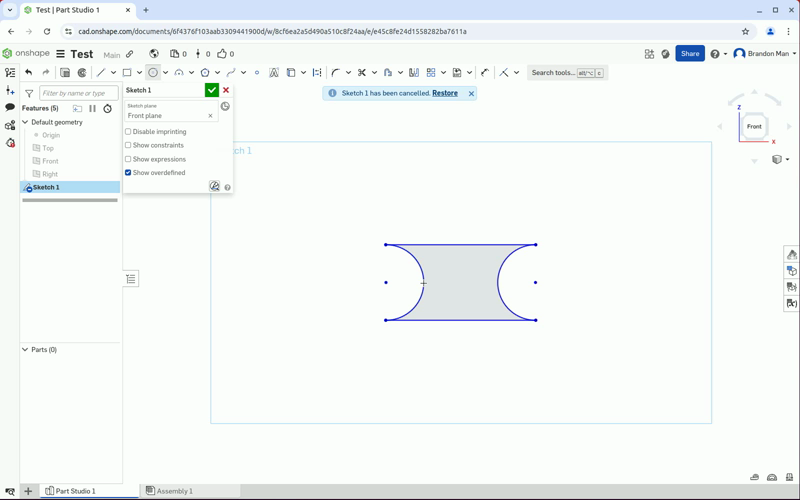
mouse_move(461, 282)
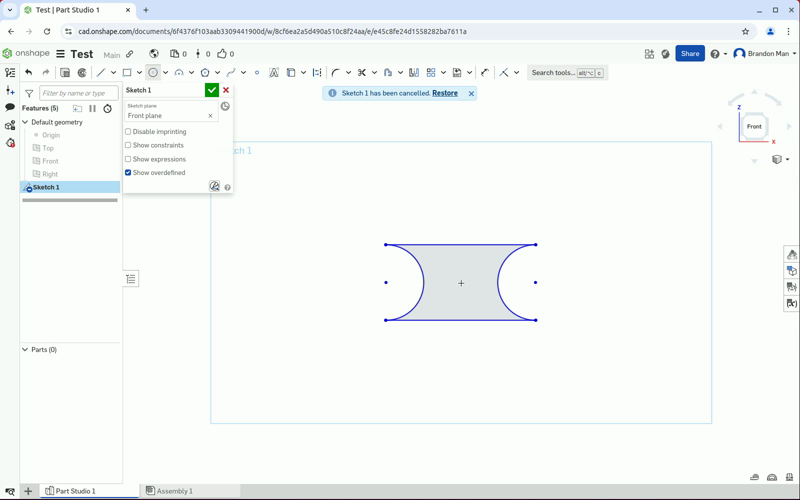
click(461, 282)
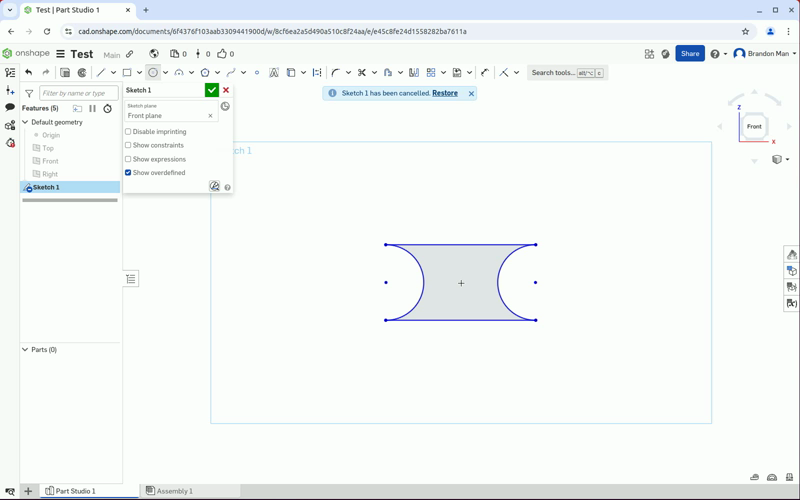
key_up(shift)
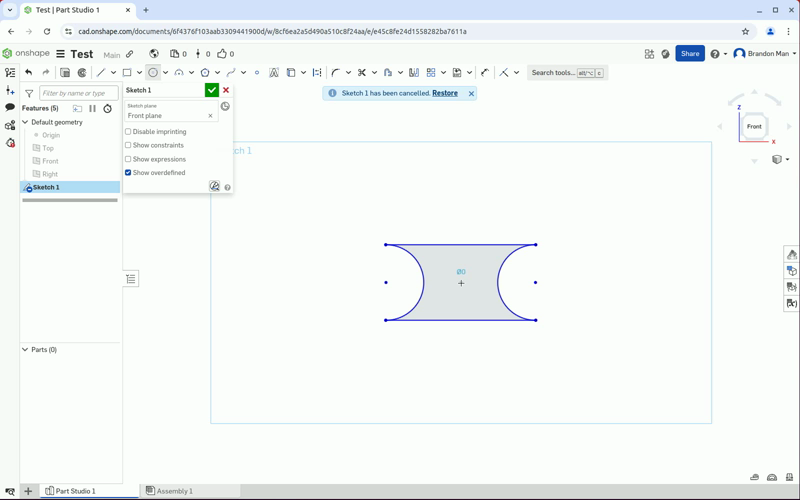
mouse_move(480, 282)
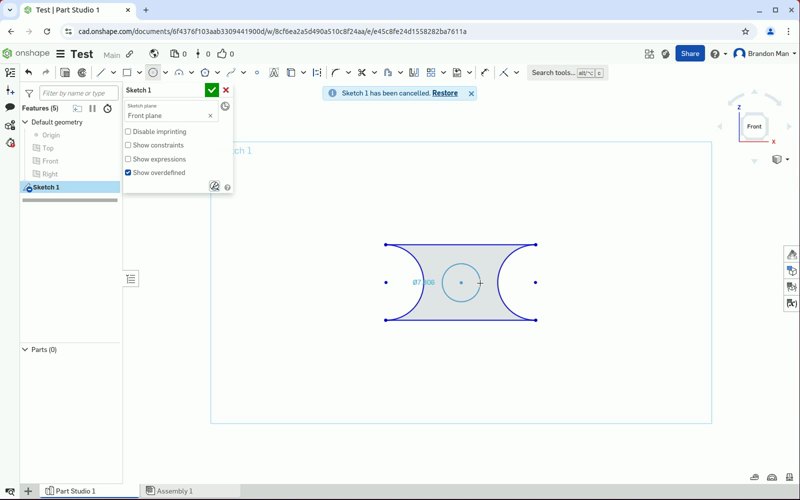
click(480, 282)
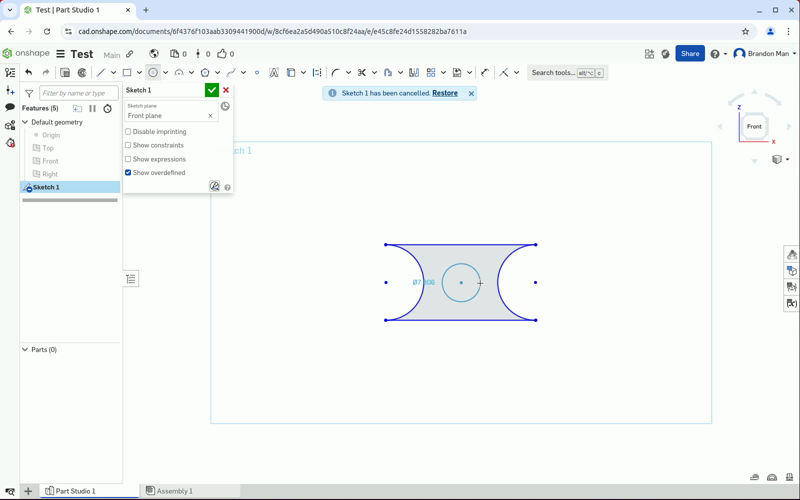
key(esc)
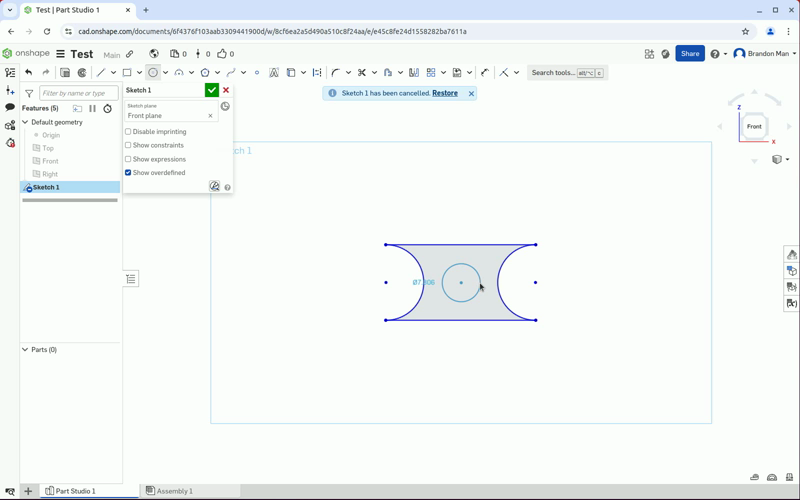
mouse_move(406, 266)
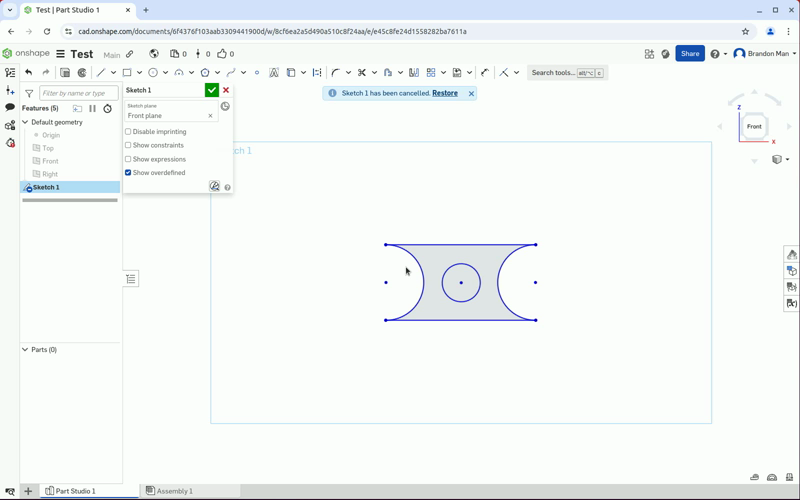
click(406, 266)
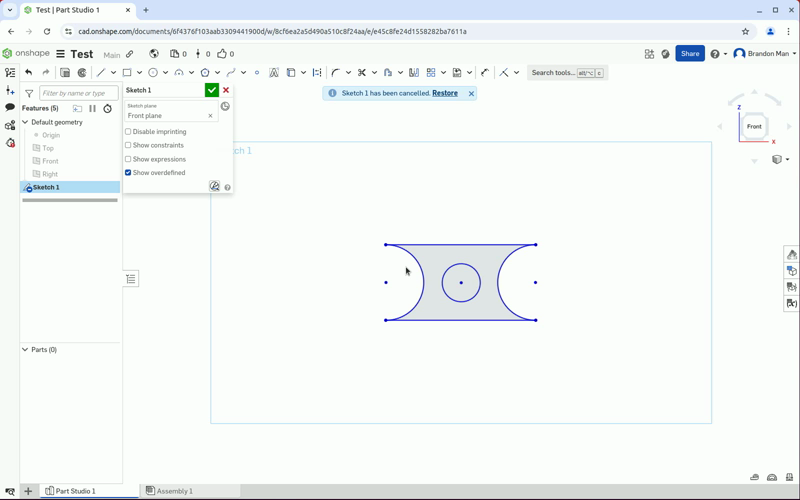
mouse_move(73, 352)
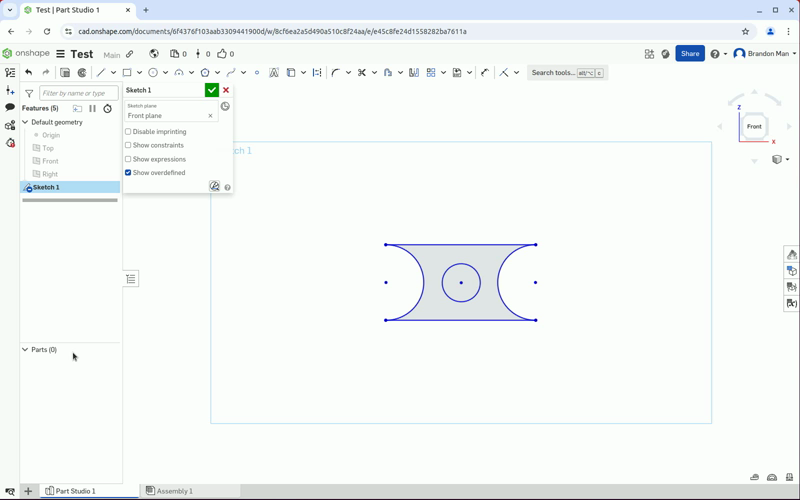
key(shift+y)
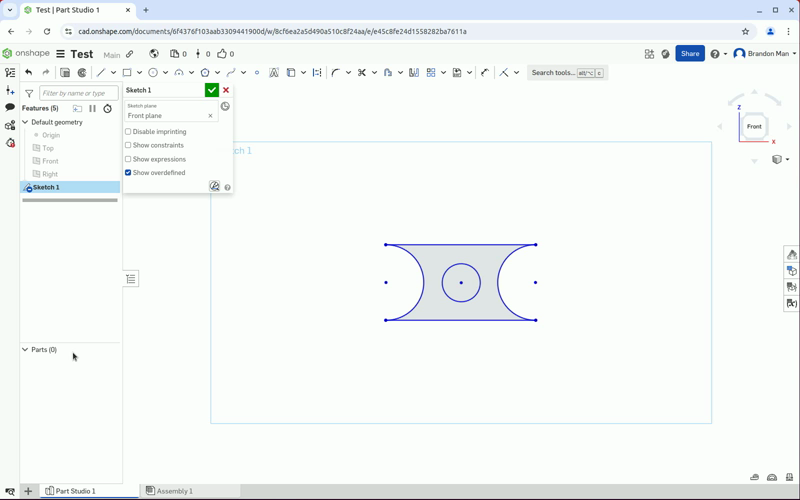
key(shift+e)
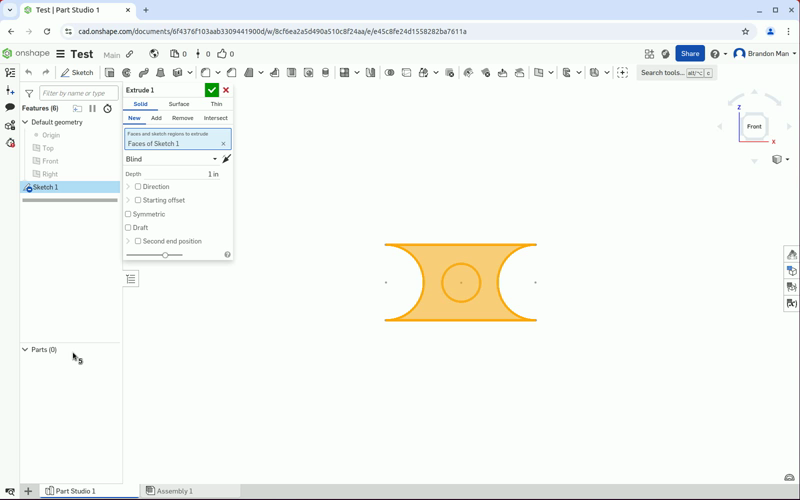
mouse_move(143, 106)
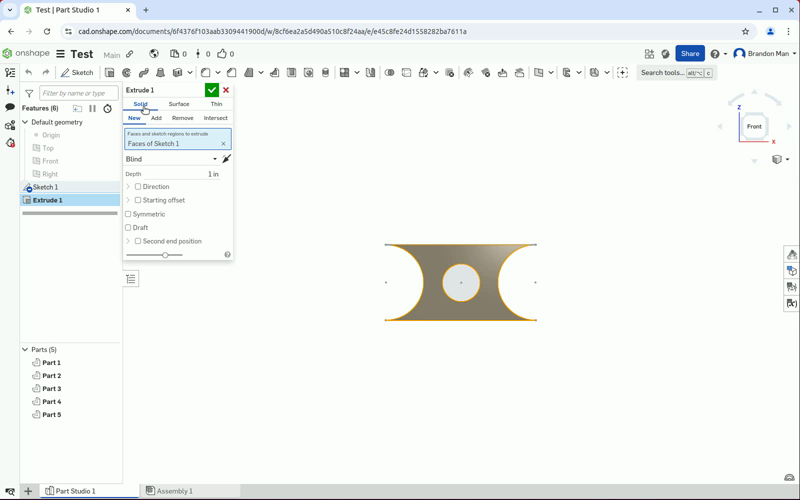
click(143, 106)
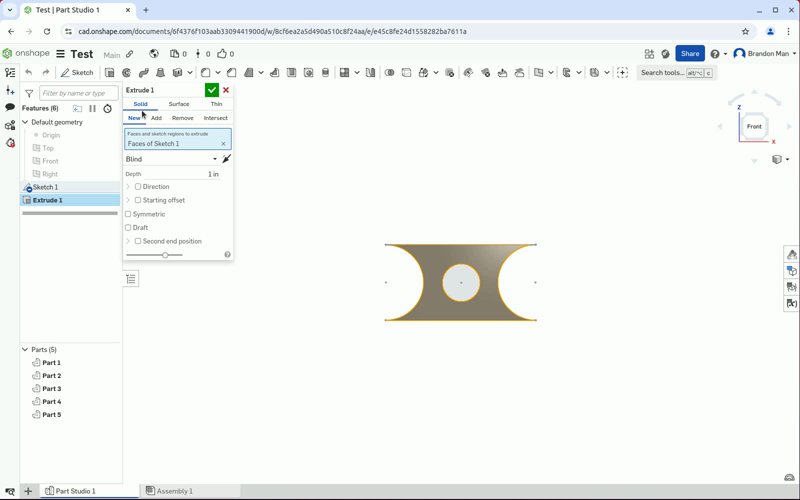
mouse_move(137, 120)
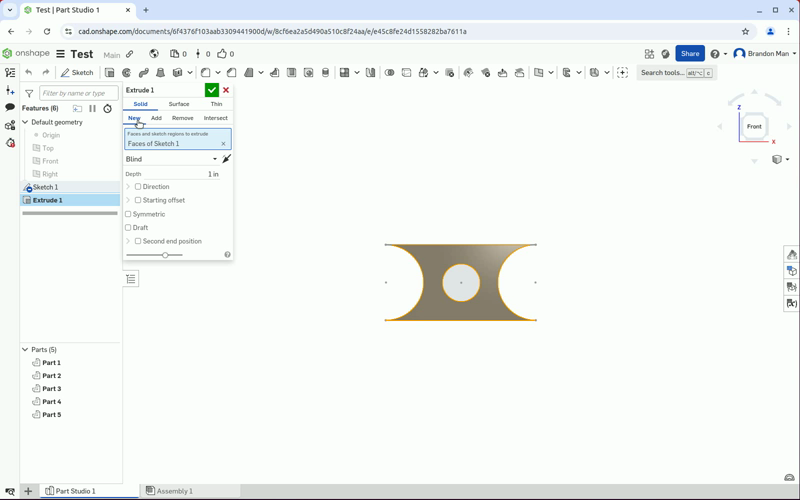
click(137, 120)
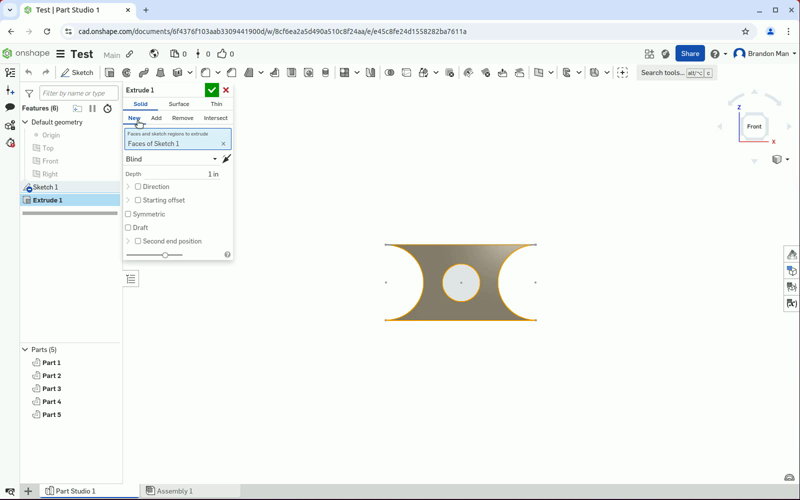
key(tab, 4)
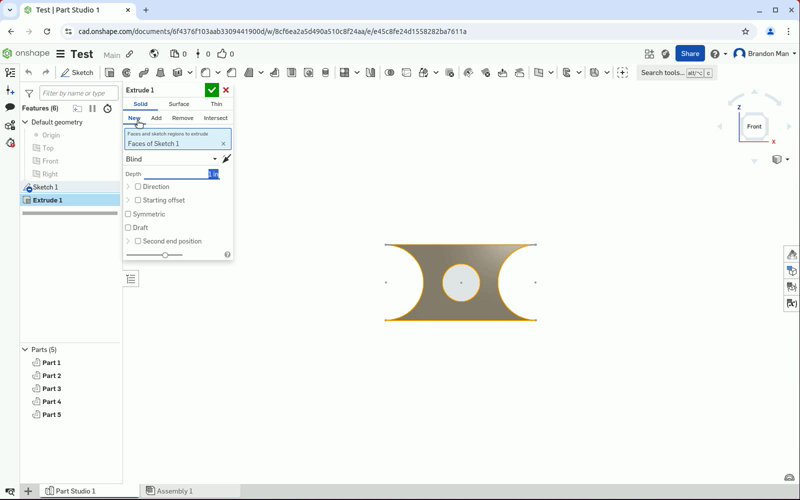
text(7.702)
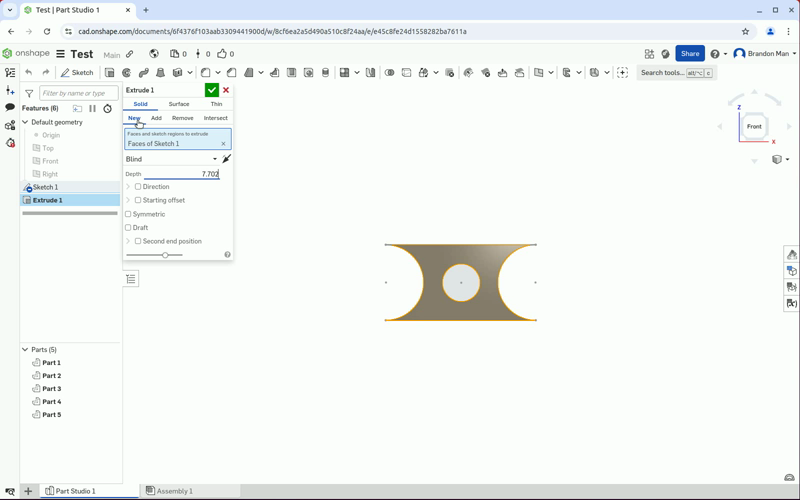
key(tab, 3)
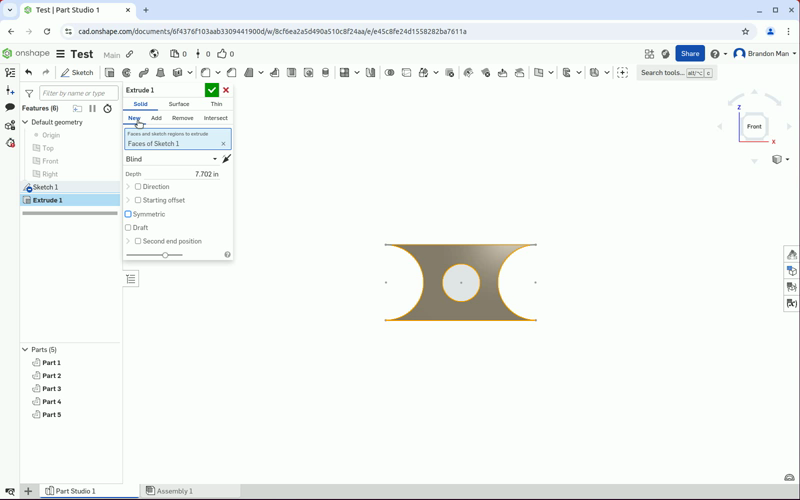
key(space)
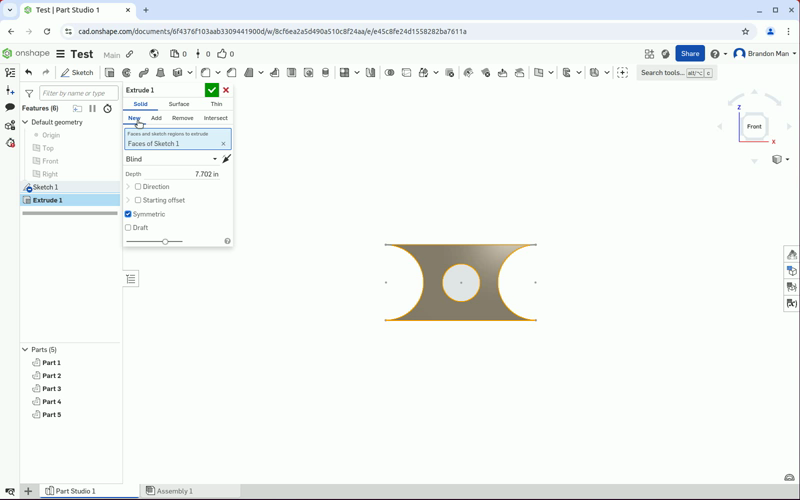
key(enter)
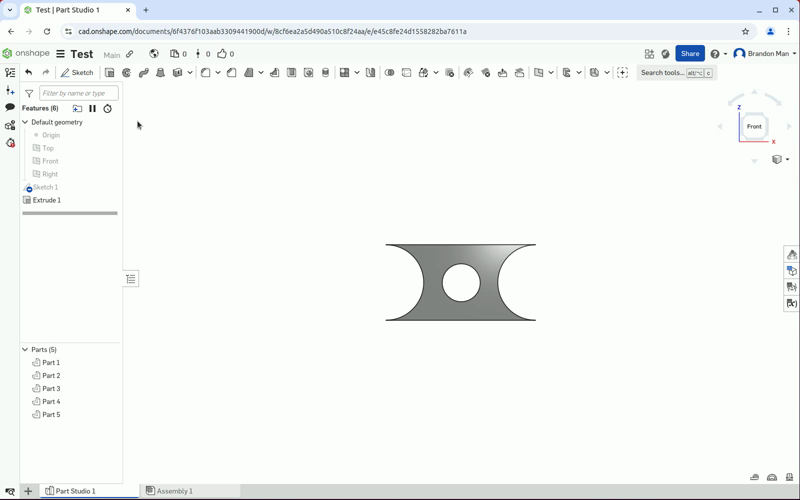
key(shift+h)
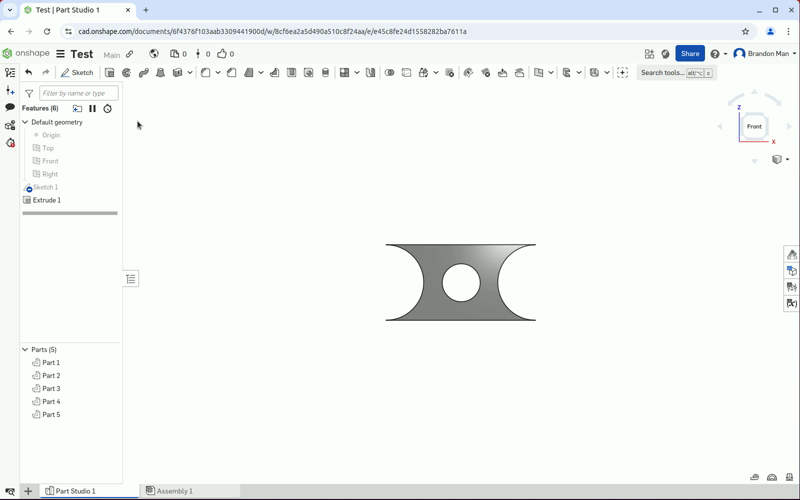
key(shift+h)
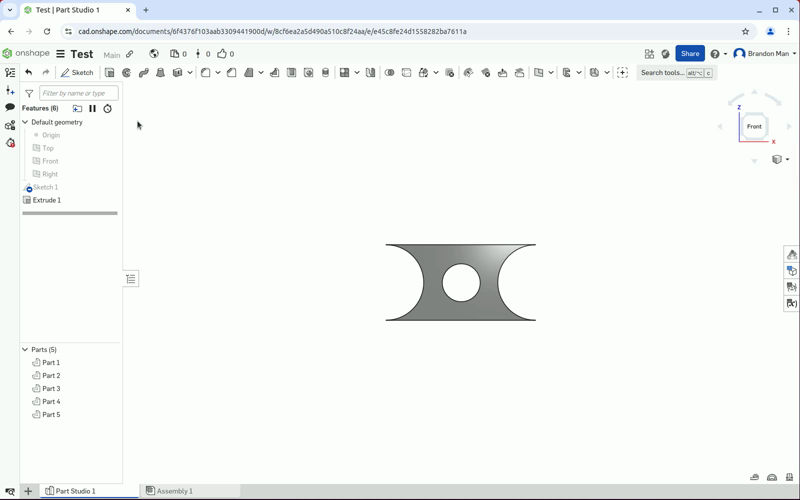
mouse_move(73, 189)
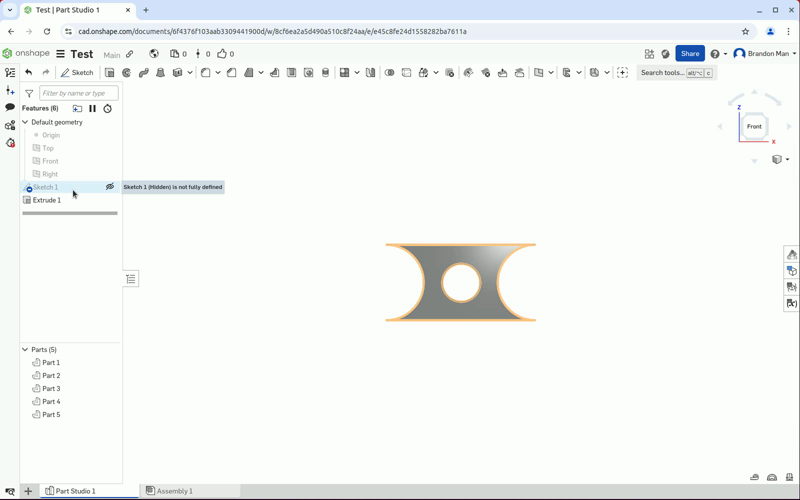
click(73, 189)
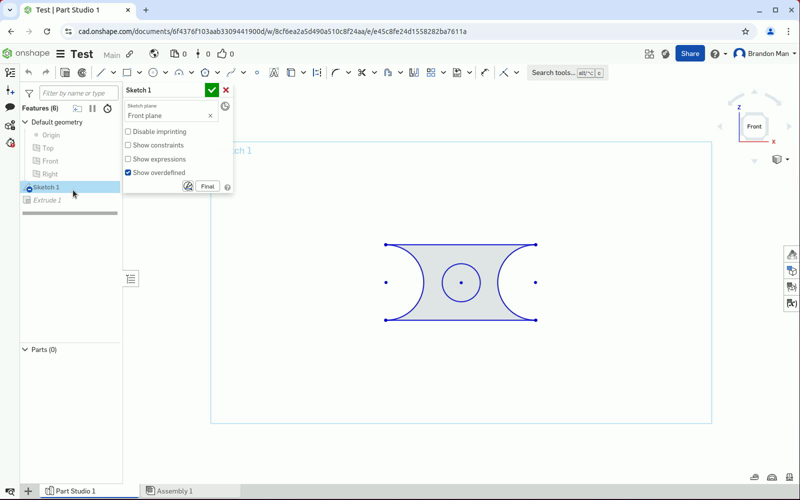
mouse_move(229, 92)
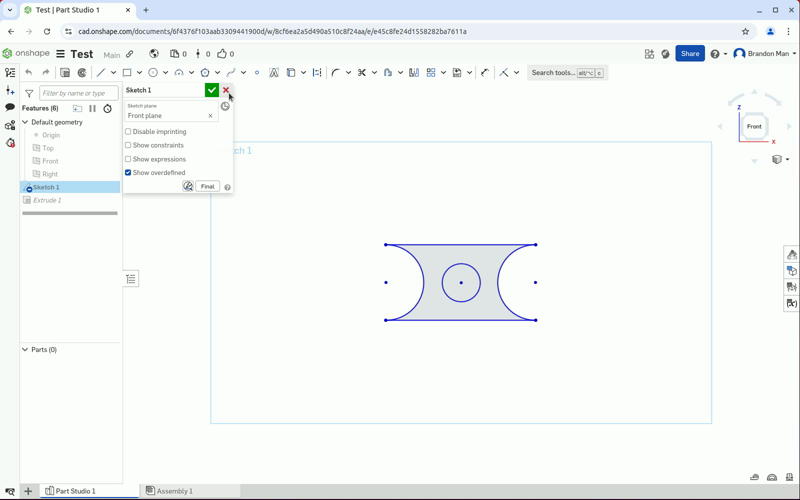
click(229, 92)
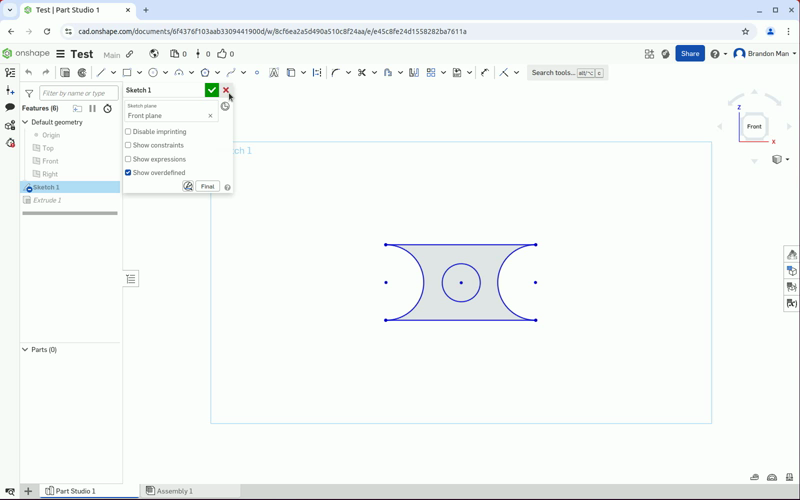
key(shift+s)
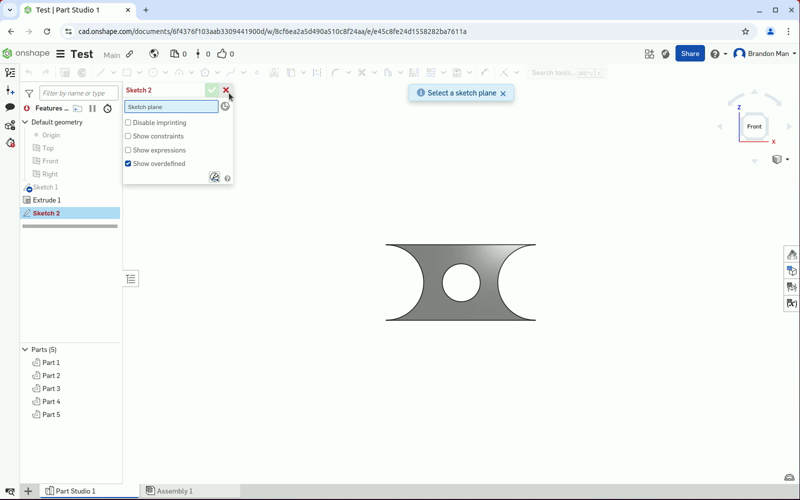
mouse_move(73, 163)
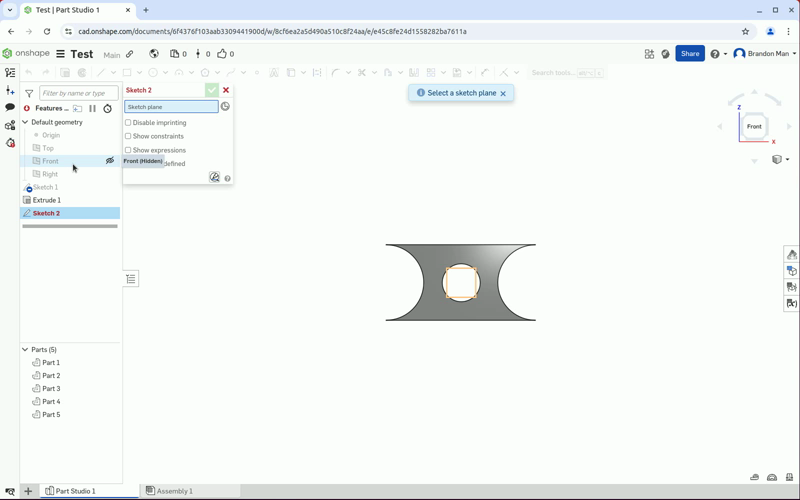
click(73, 163)
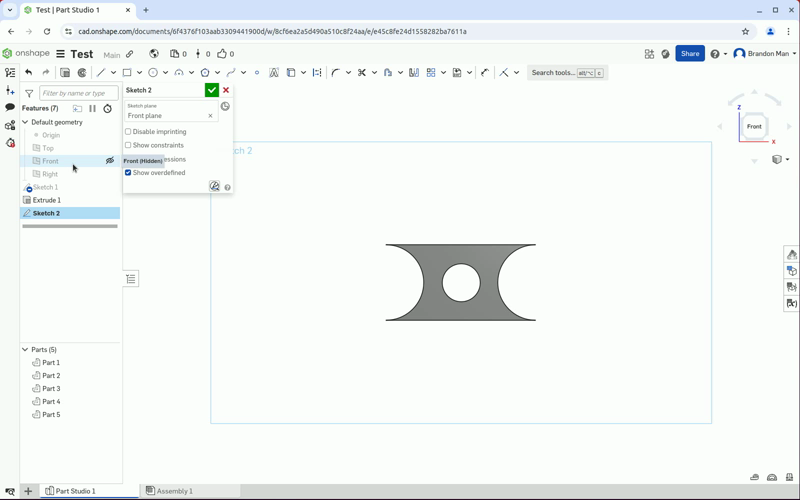
mouse_move(73, 352)
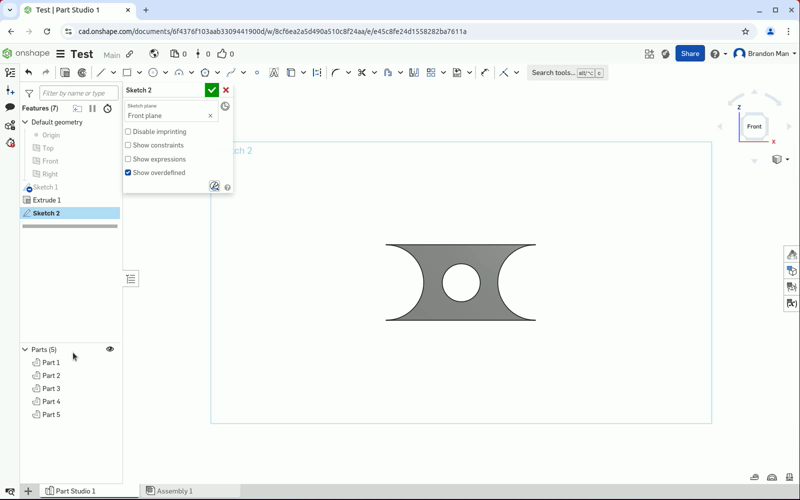
key(y)
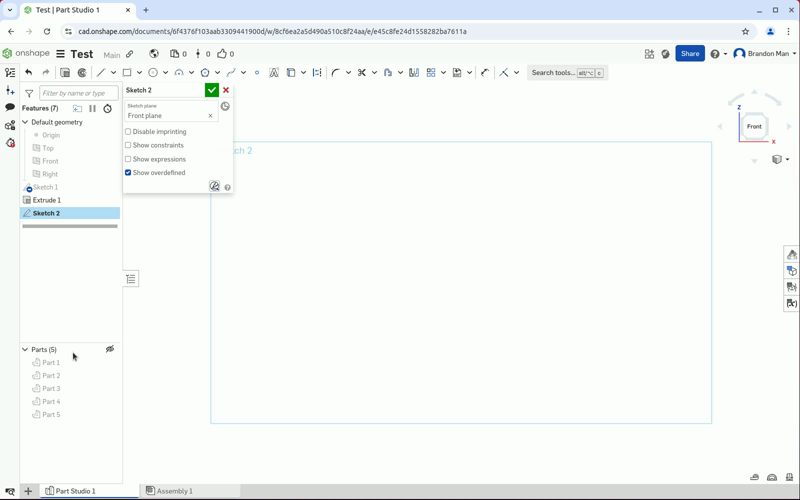
key(c)
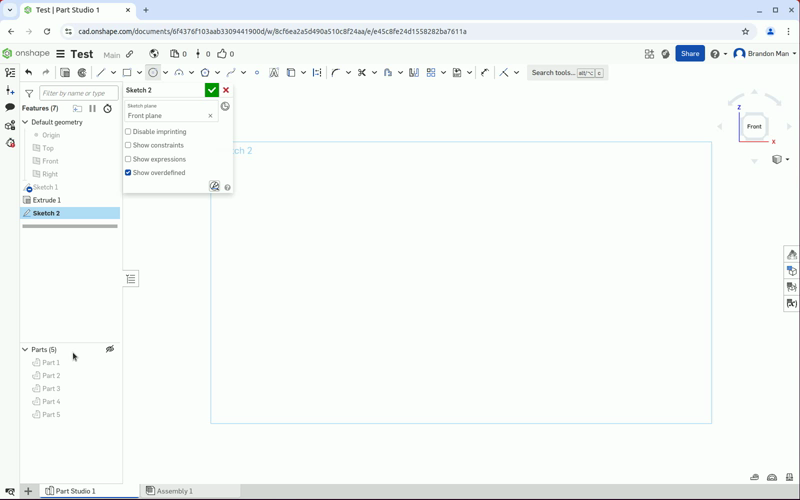
key_down(shift)
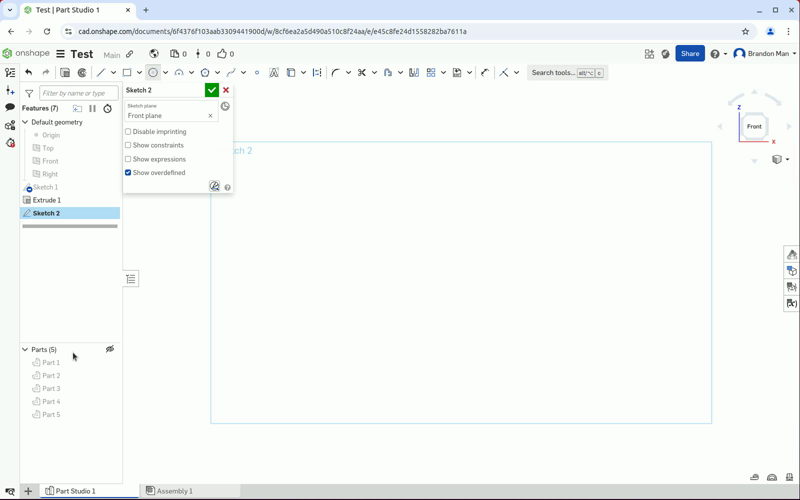
mouse_move(536, 282)
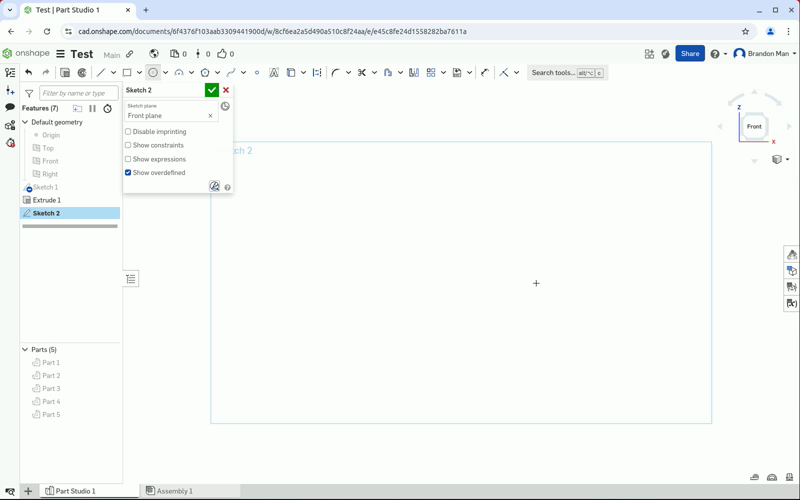
click(536, 282)
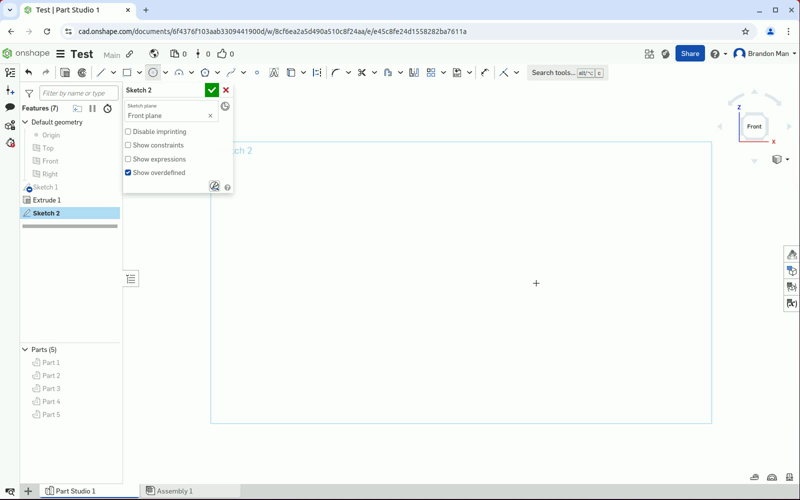
key_up(shift)
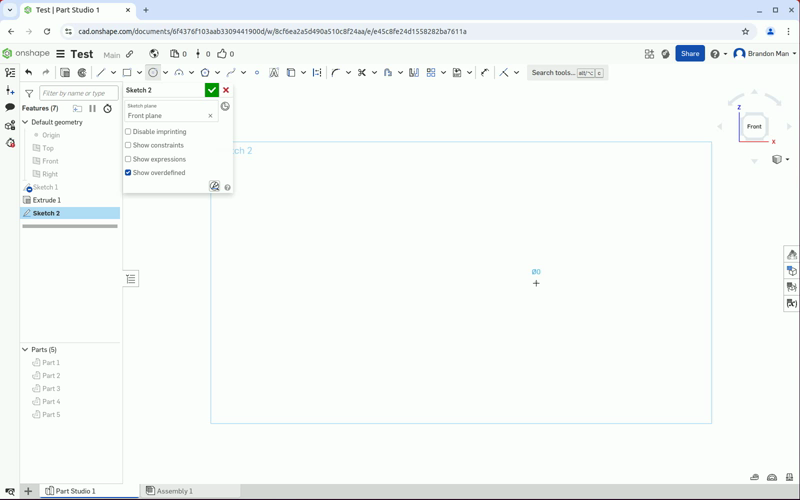
mouse_move(574, 282)
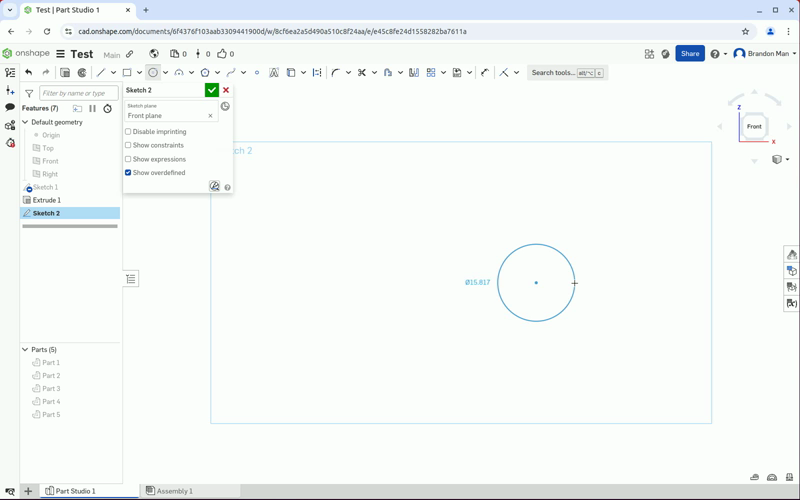
click(574, 282)
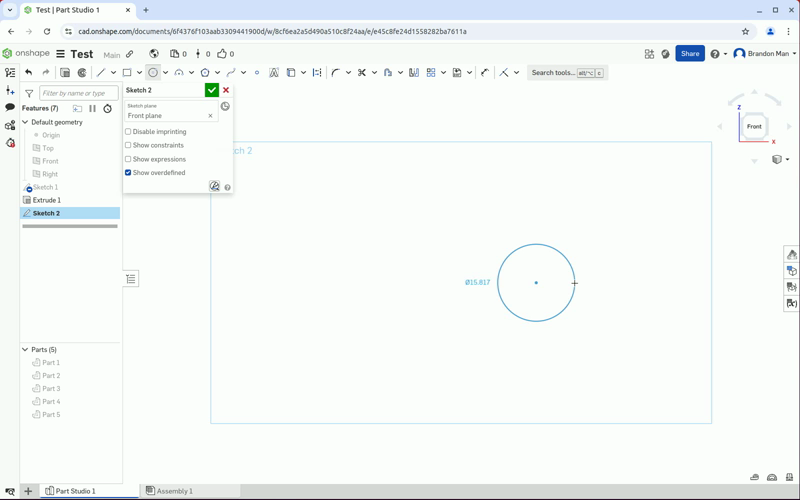
key(esc)
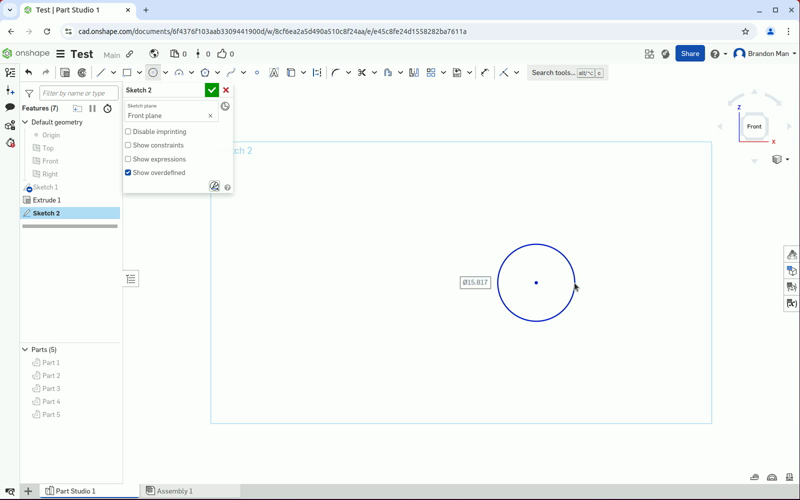
mouse_move(523, 284)
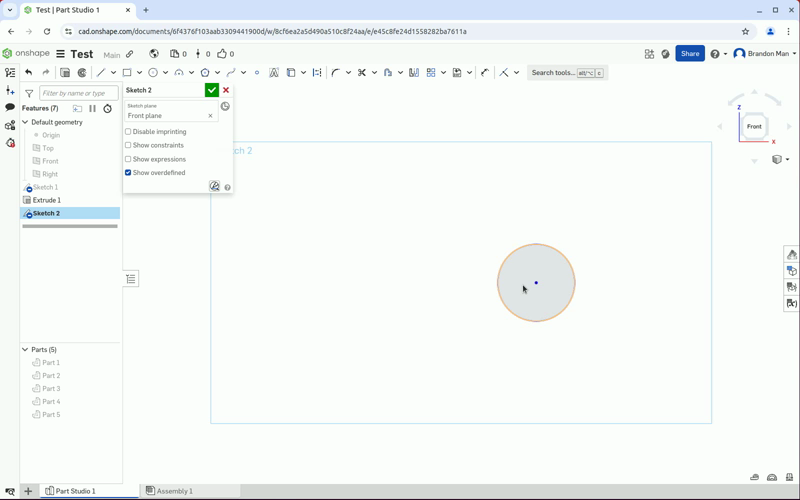
click(523, 284)
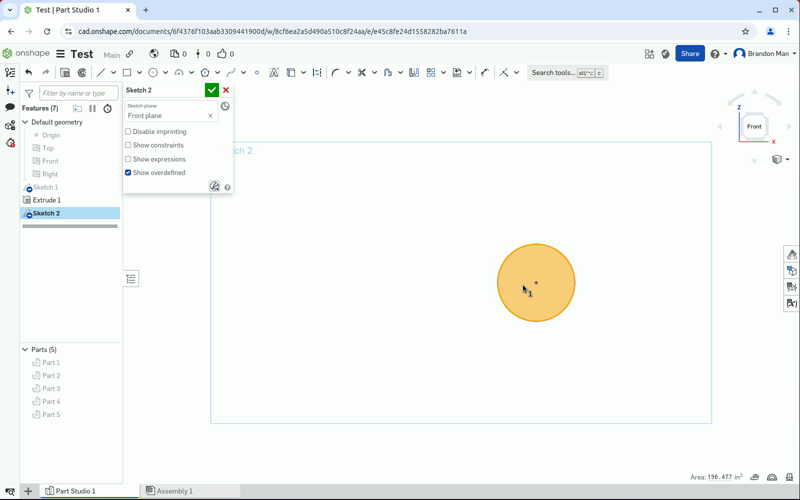
mouse_move(73, 352)
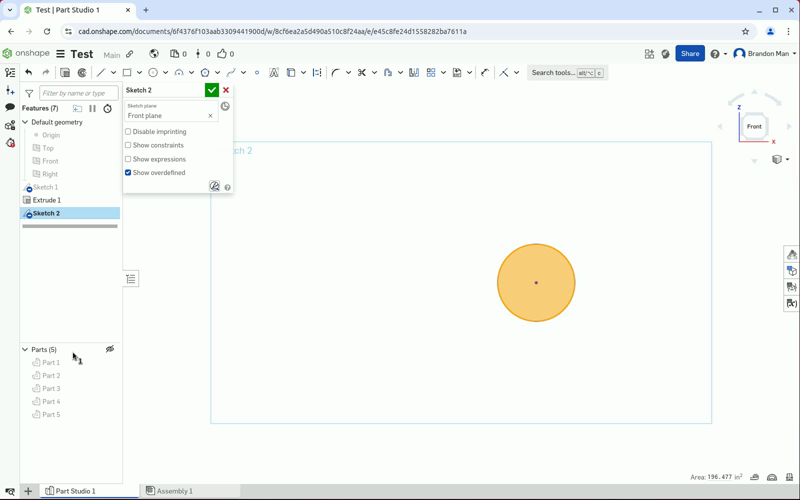
key(shift+y)
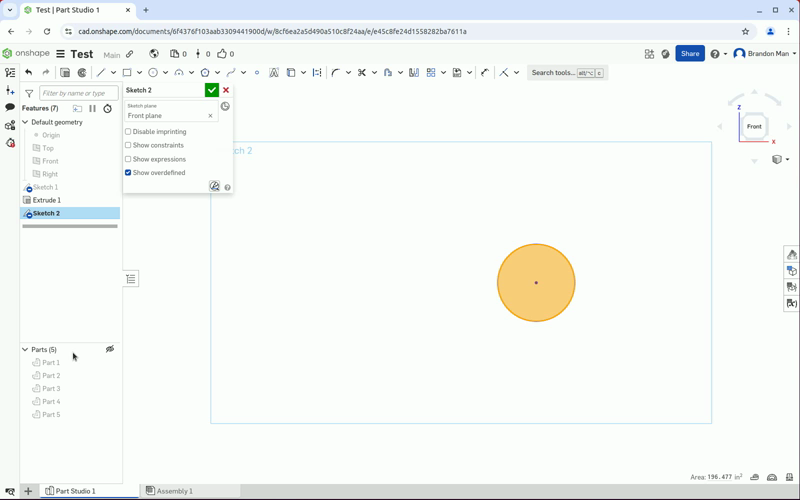
key(shift+e)
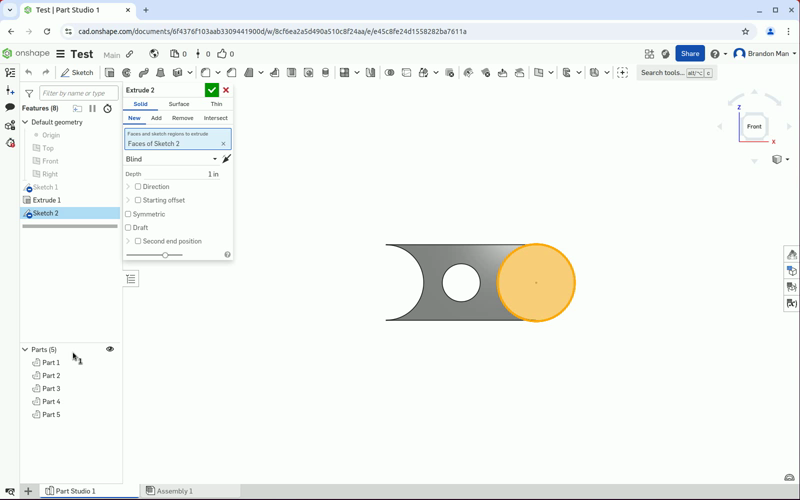
mouse_move(143, 106)
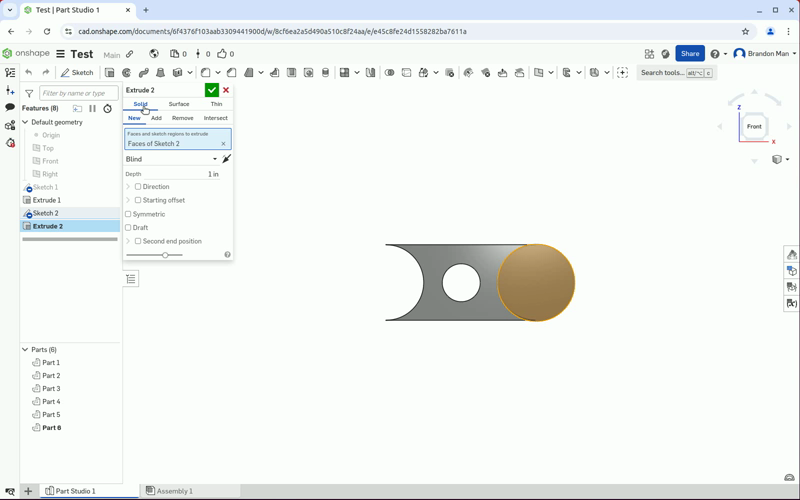
click(143, 106)
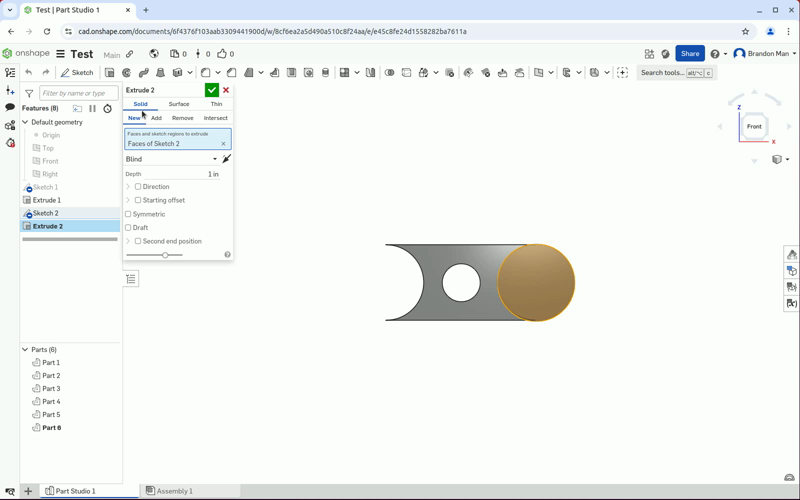
mouse_move(137, 120)
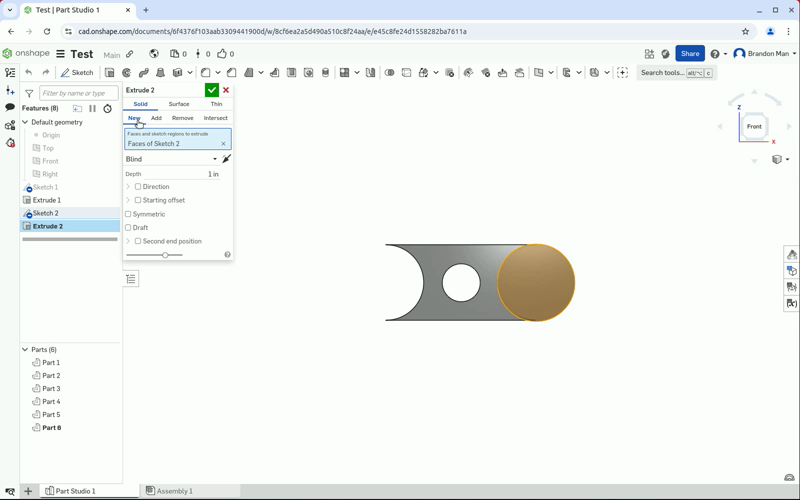
click(137, 120)
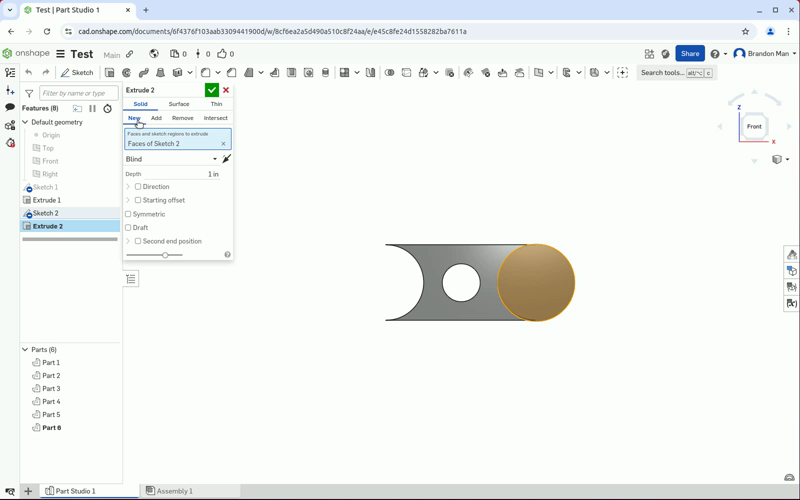
key(tab, 4)
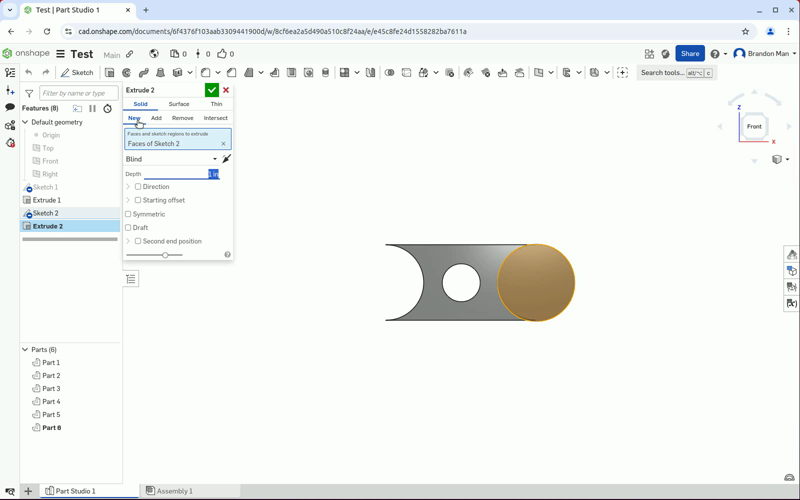
text(7.702)
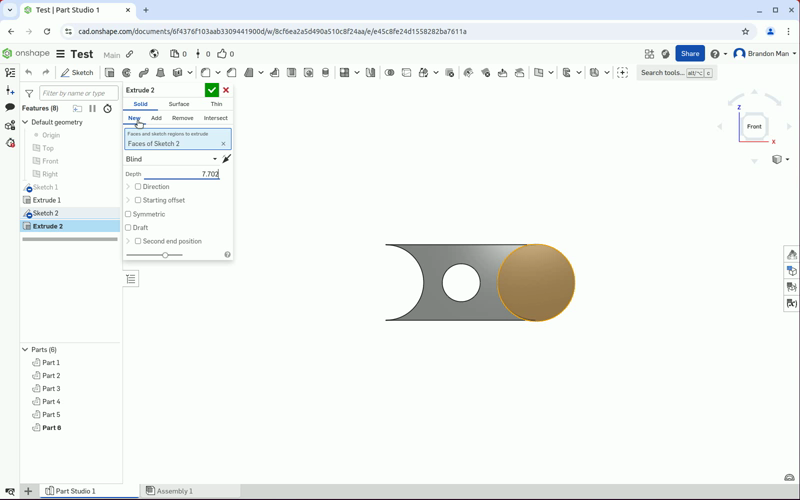
key(tab, 3)
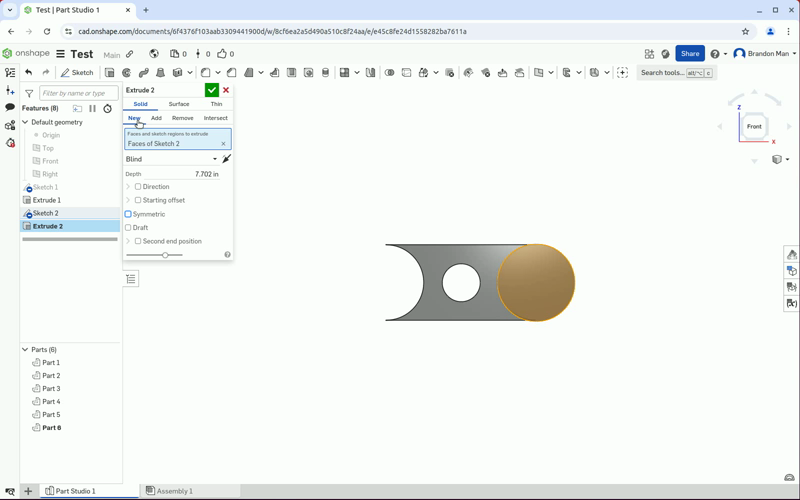
key(space)
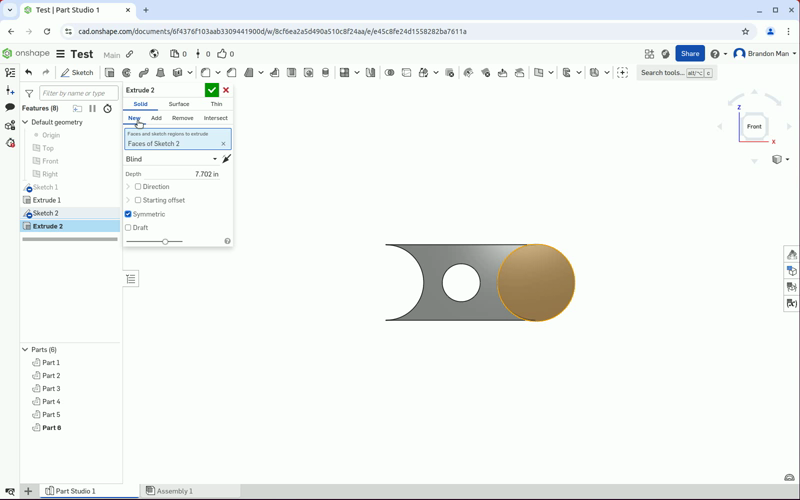
key(enter)
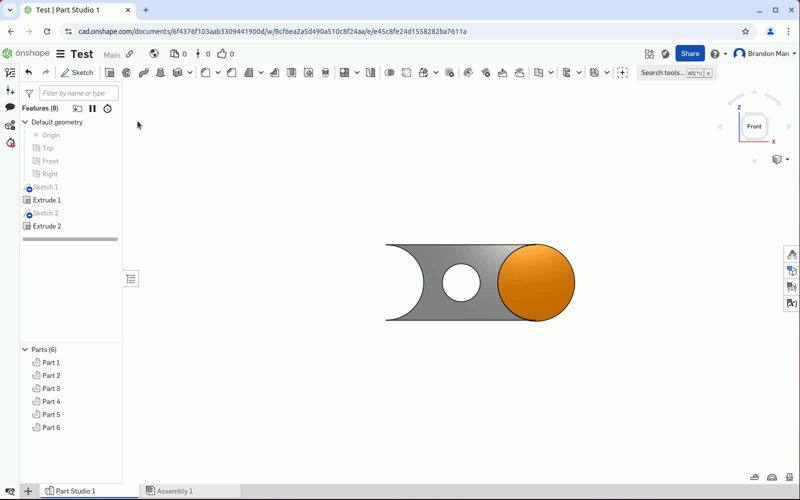
key(shift+h)
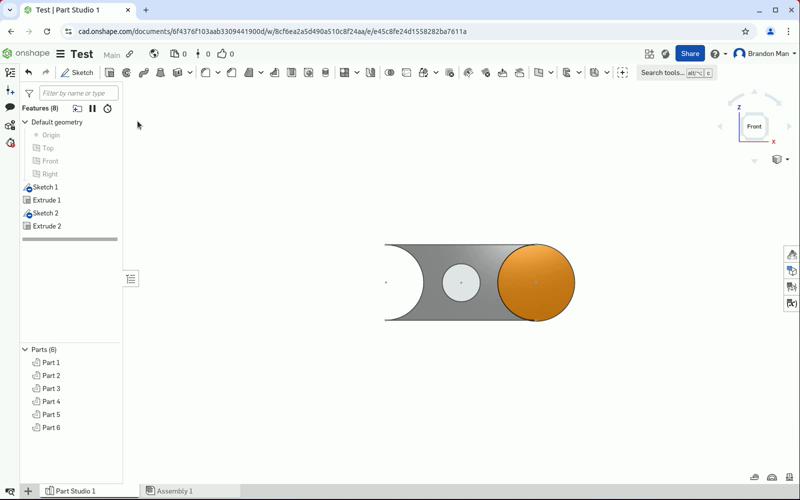
key(shift+h)
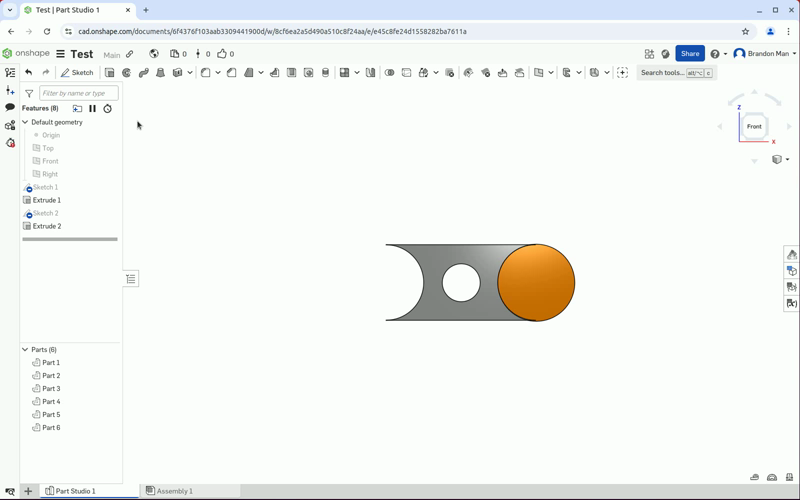
mouse_move(73, 189)
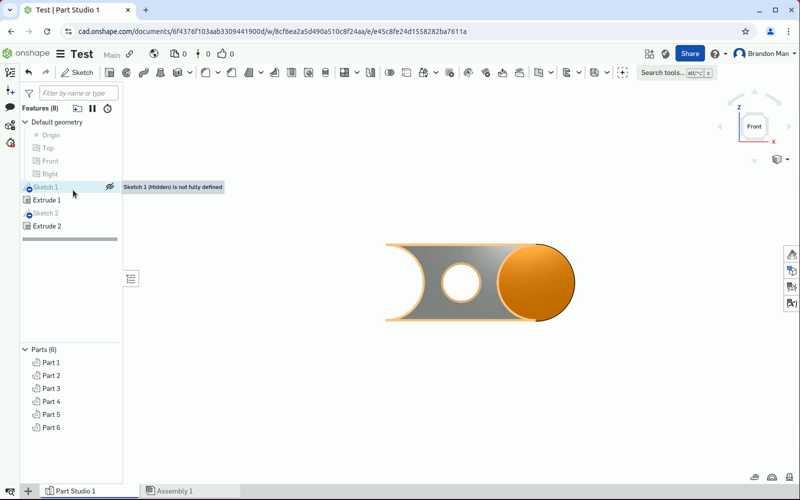
click(73, 189)
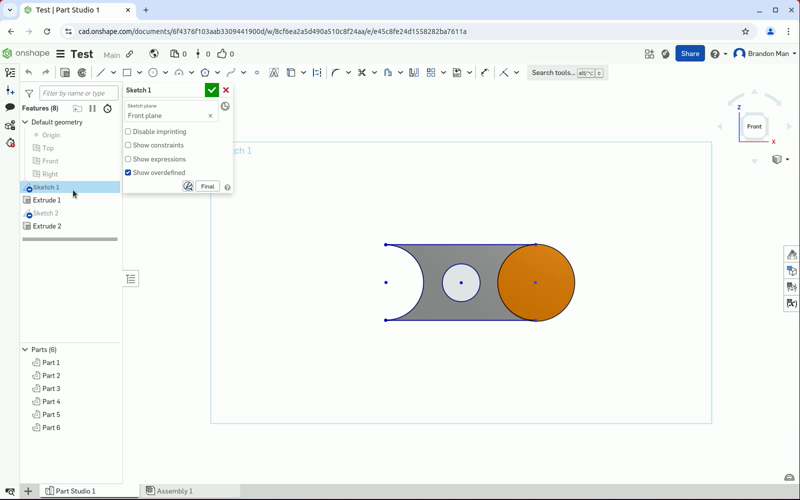
mouse_move(229, 92)
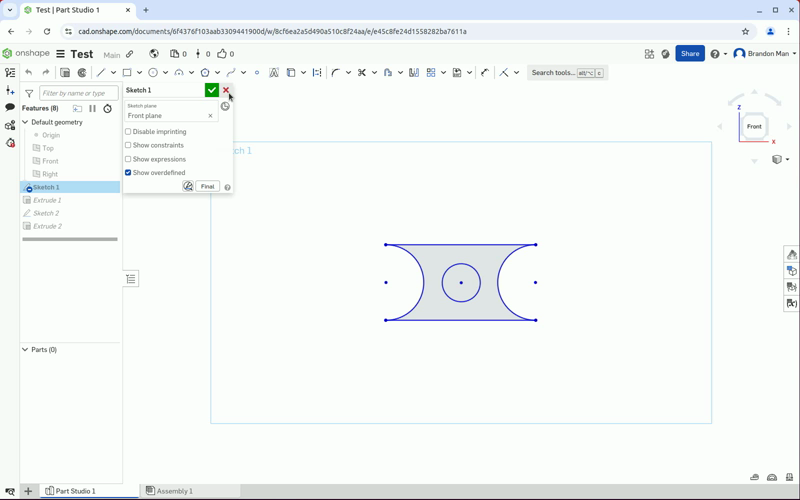
click(229, 92)
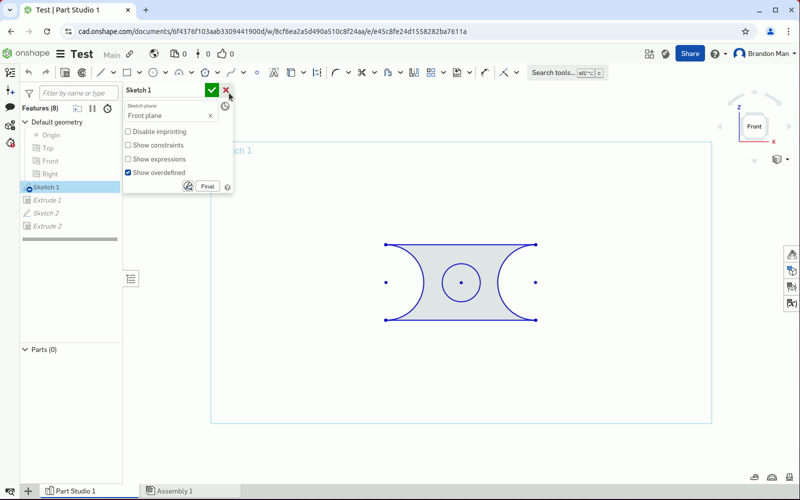
key(shift+s)
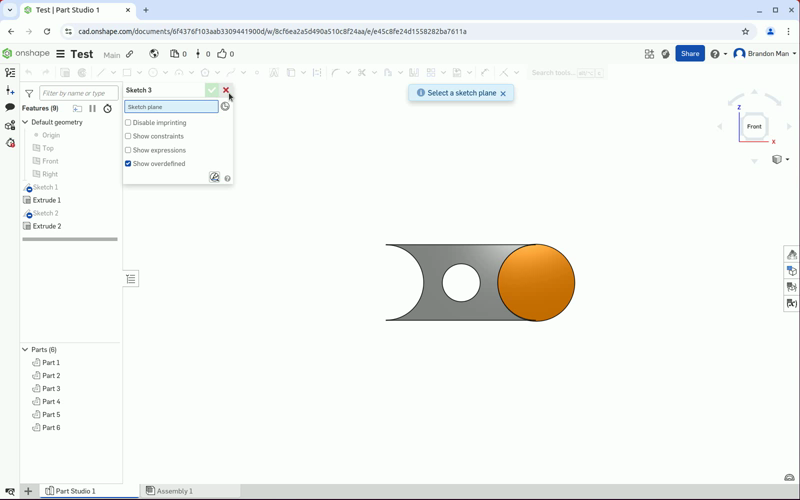
mouse_move(73, 163)
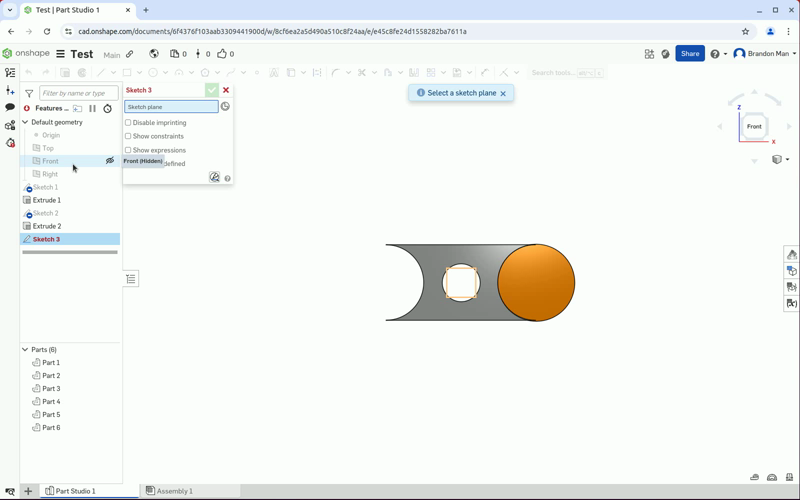
click(73, 163)
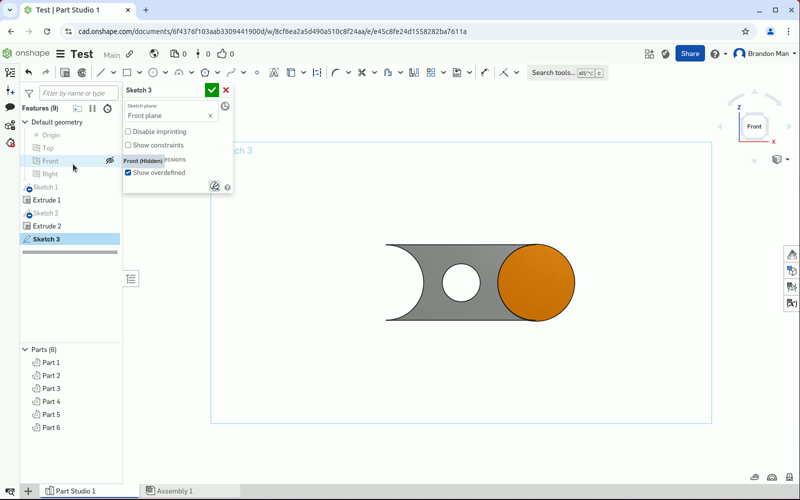
mouse_move(73, 352)
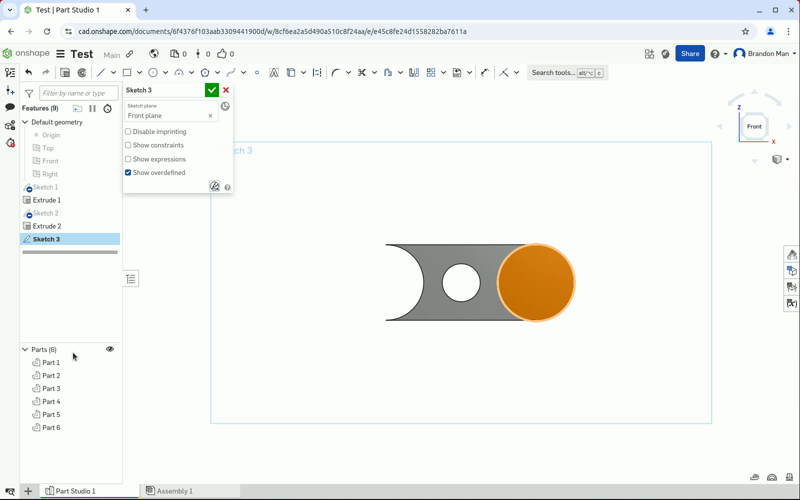
key(y)
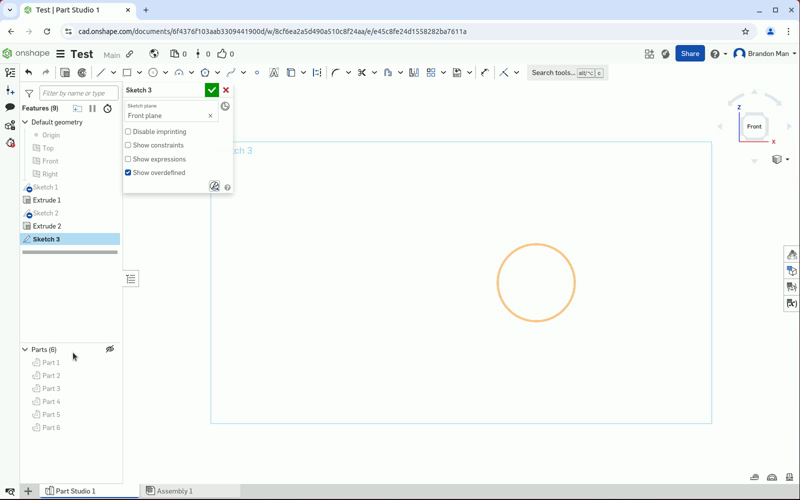
key(c)
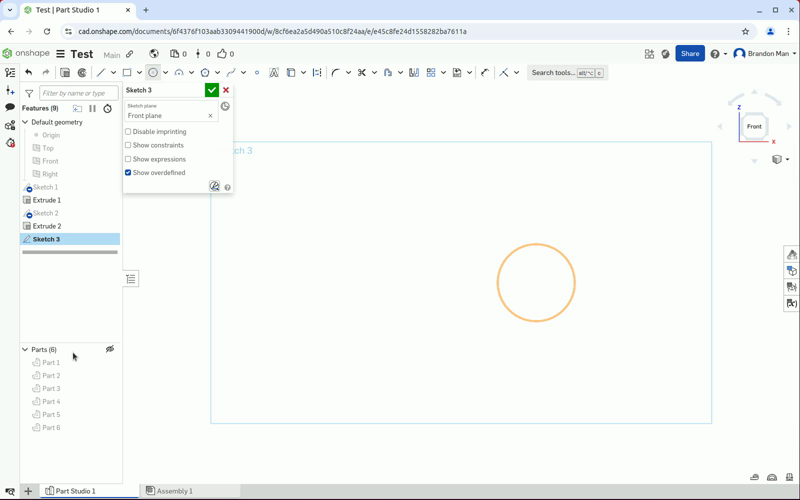
key_down(shift)
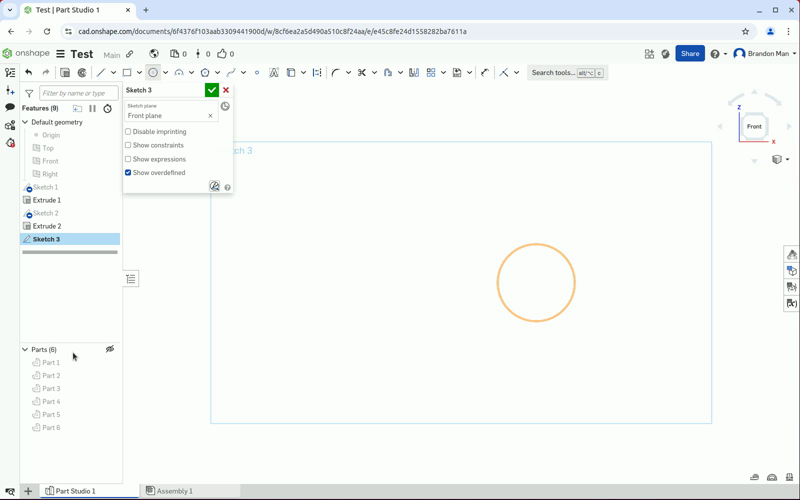
mouse_move(386, 282)
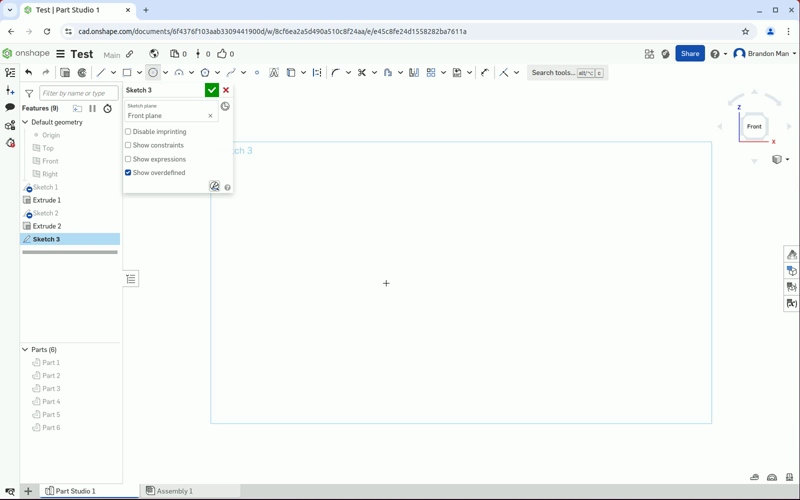
click(386, 282)
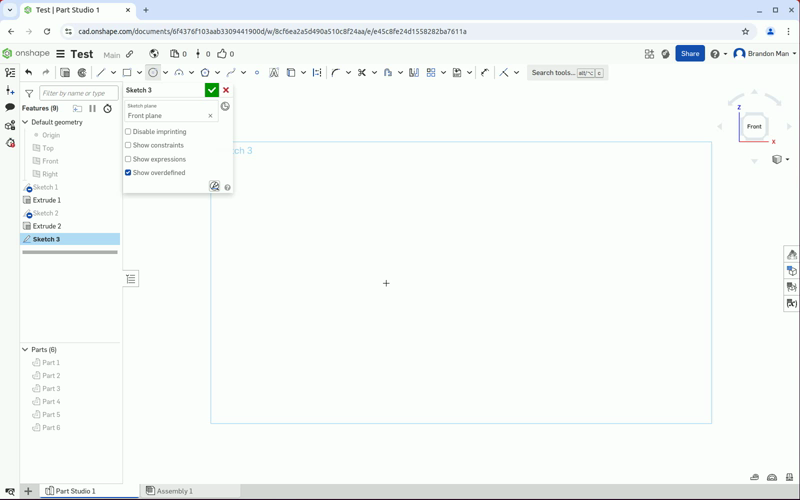
key_up(shift)
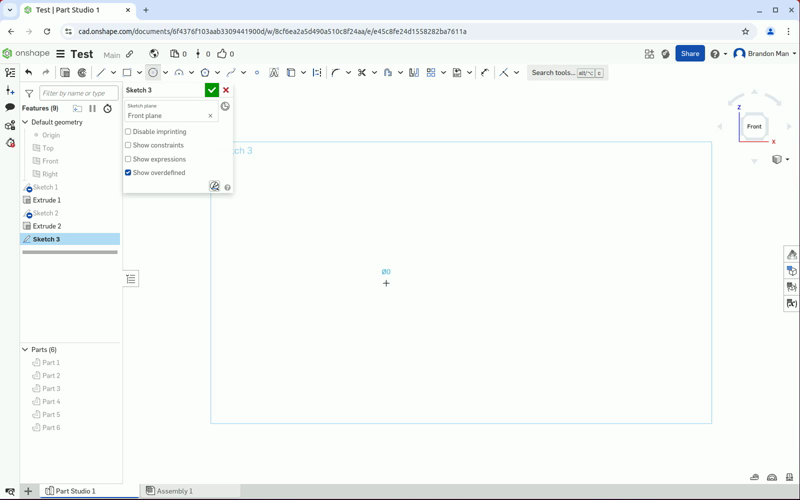
mouse_move(424, 282)
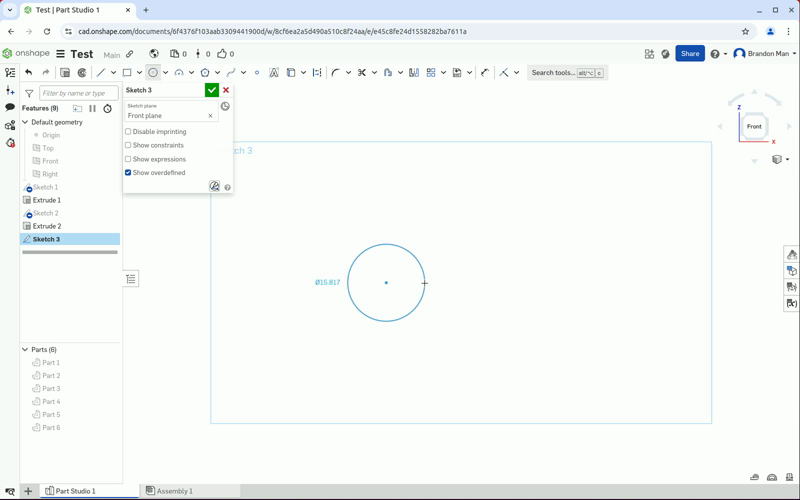
click(424, 282)
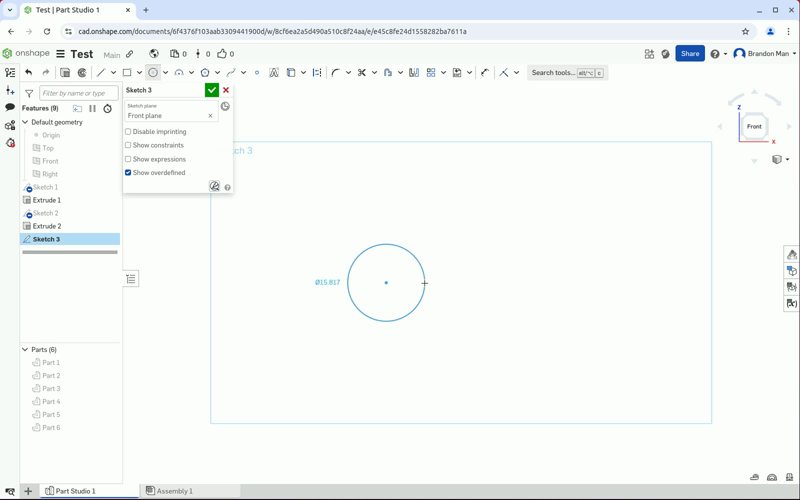
key(esc)
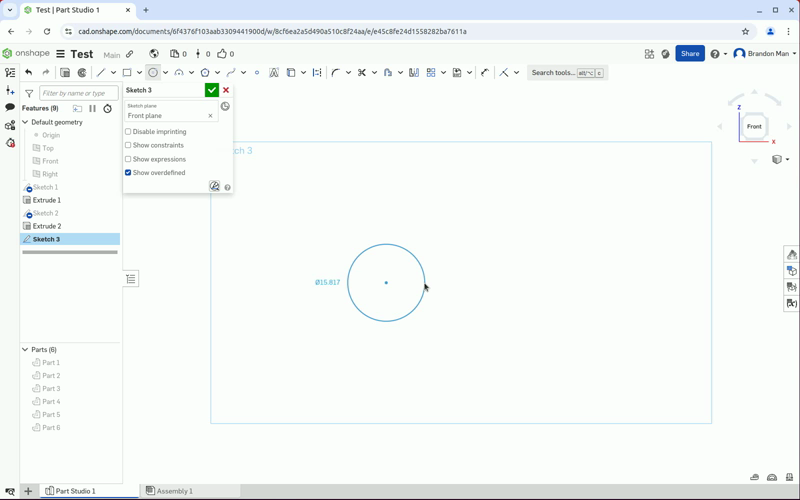
mouse_move(382, 305)
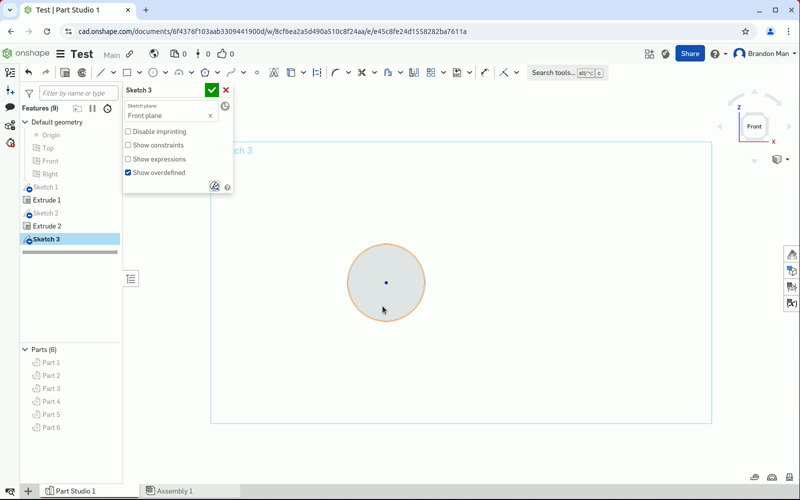
click(382, 305)
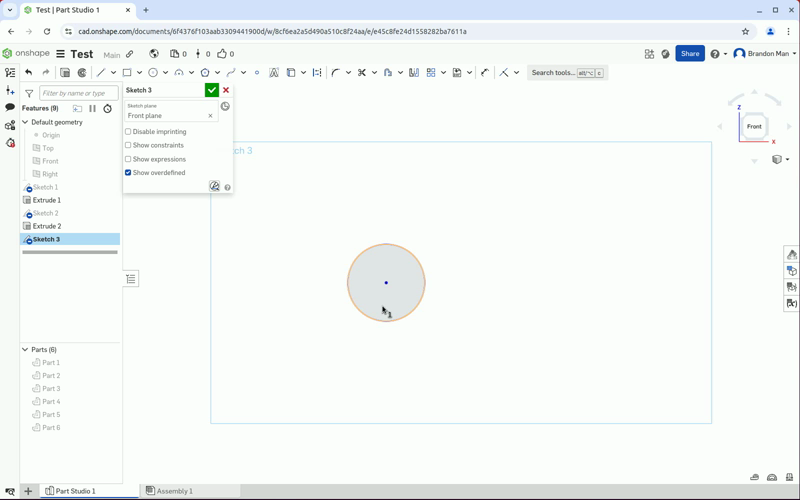
mouse_move(73, 352)
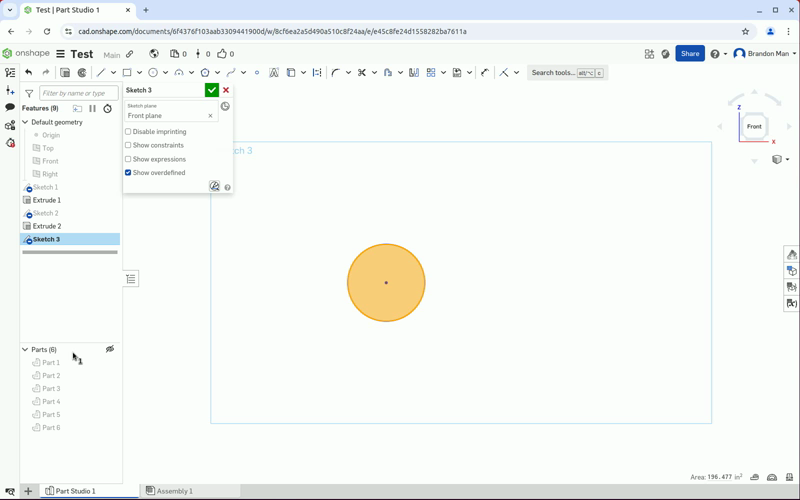
key(shift+y)
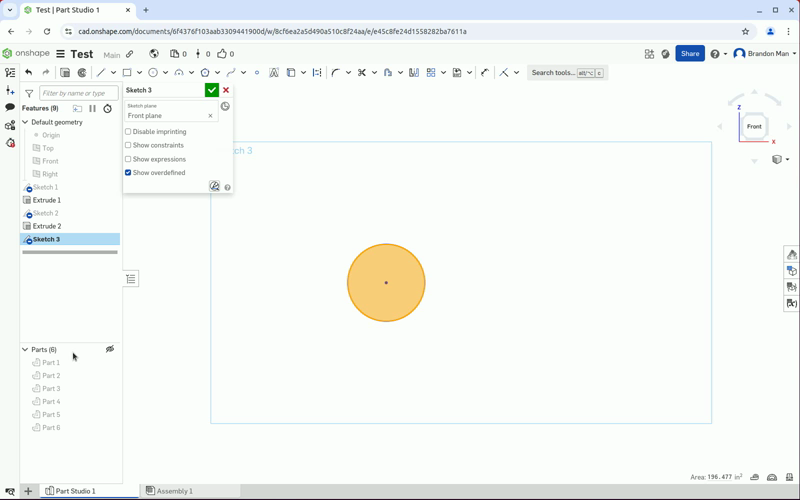
key(shift+e)
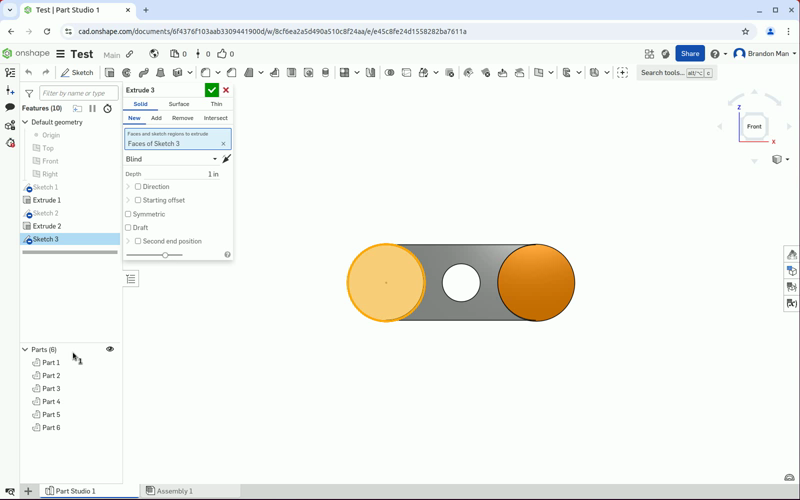
mouse_move(143, 106)
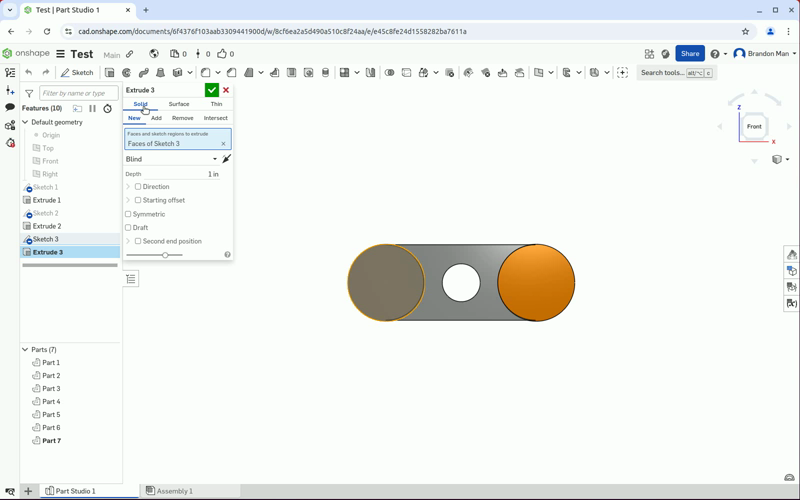
click(143, 106)
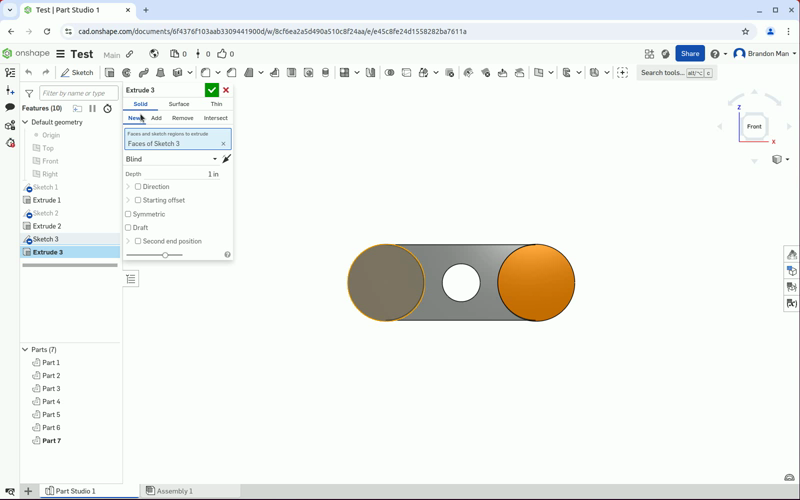
mouse_move(137, 120)
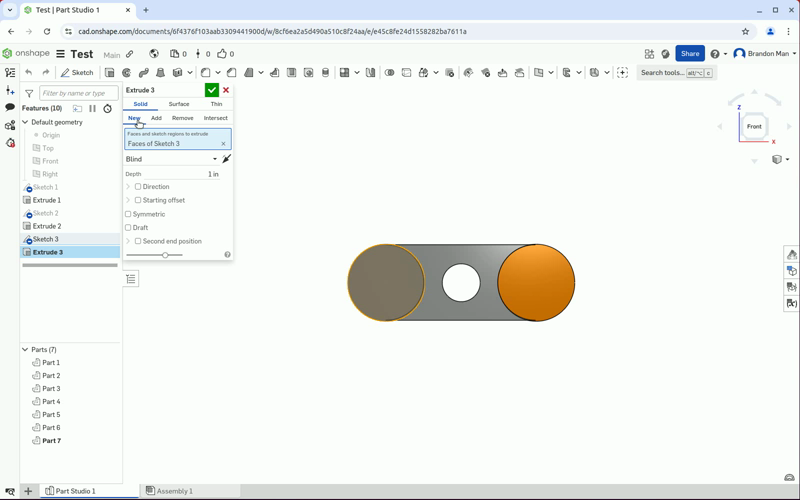
click(137, 120)
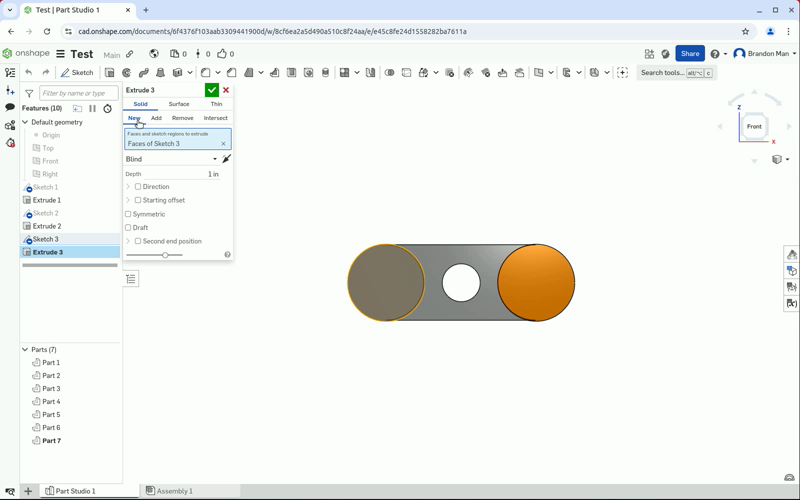
key(tab, 4)
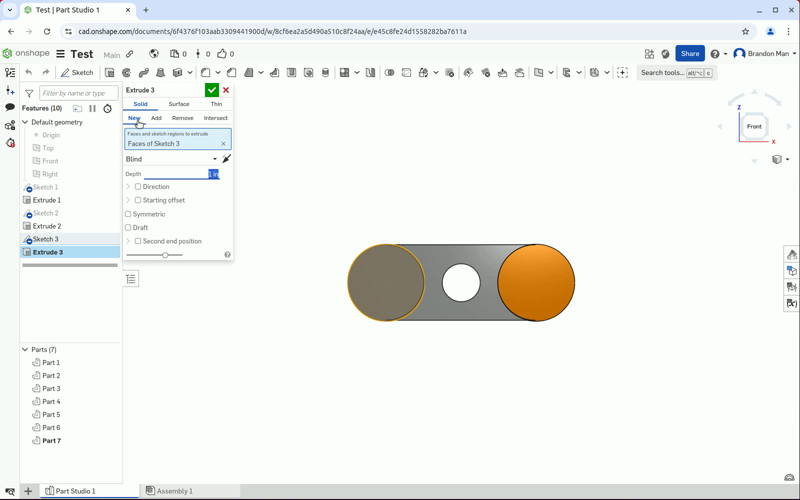
text(7.702)
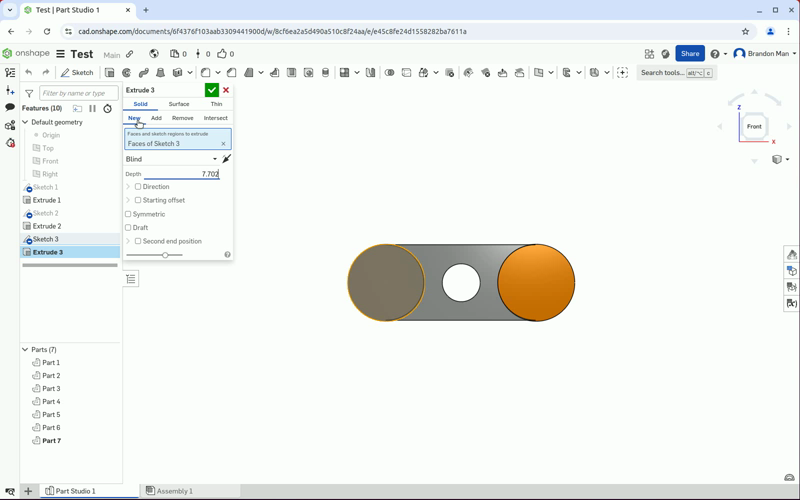
key(tab, 3)
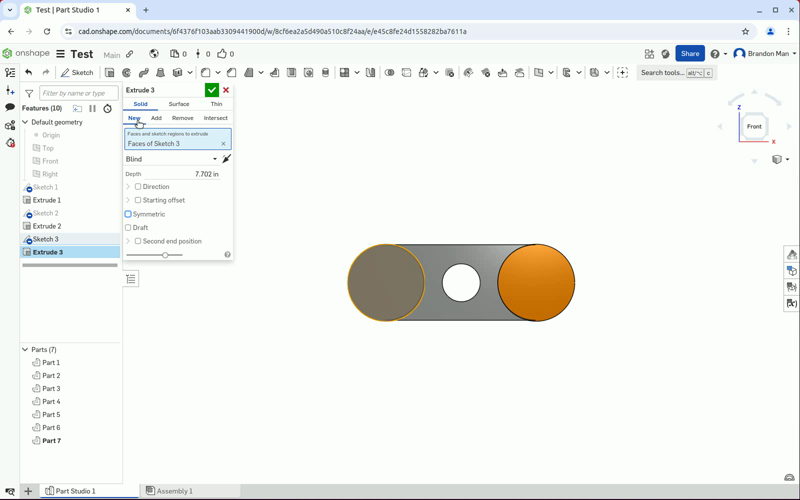
key(space)
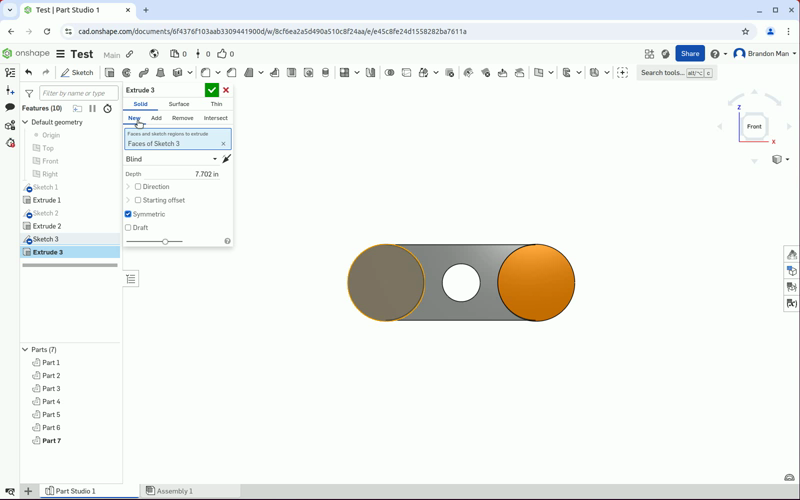
key(enter)
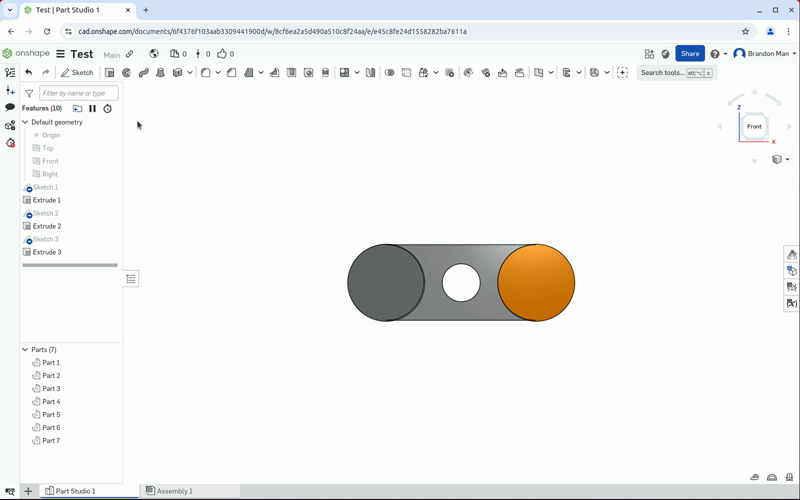
key(shift+h)
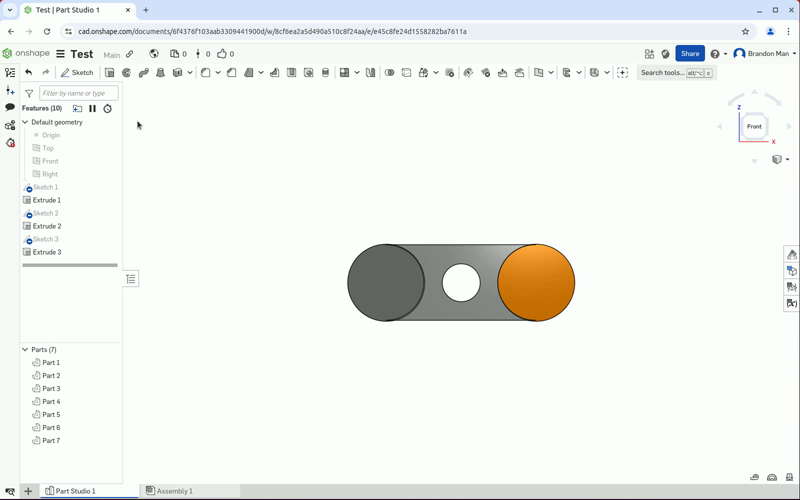
key(shift+h)
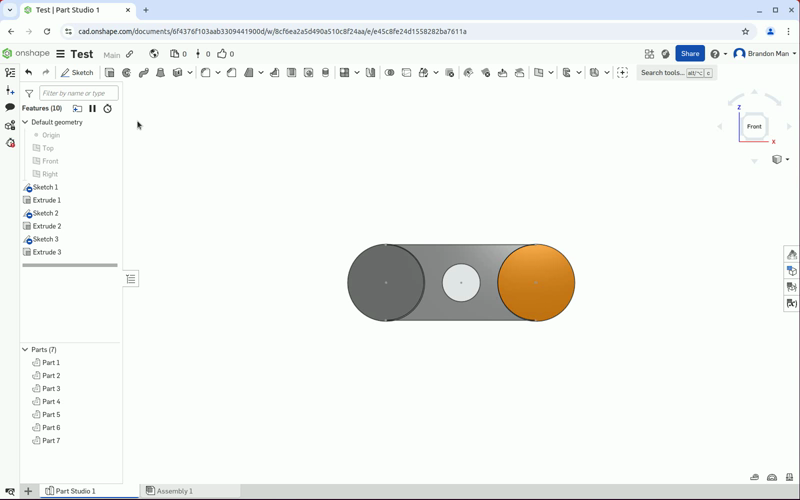
key(shift+7)
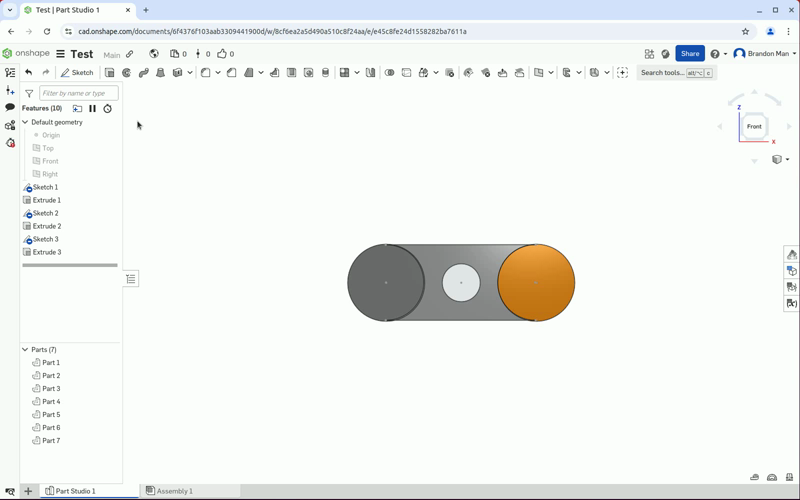
key(left, 2)
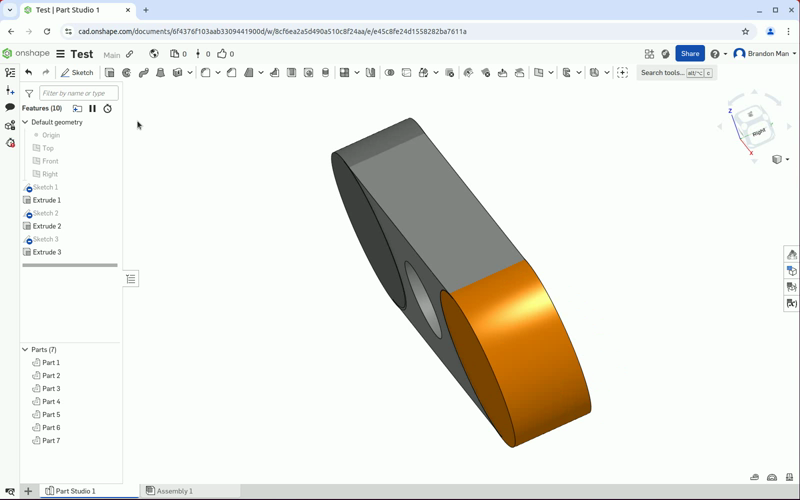
key(down, 2)
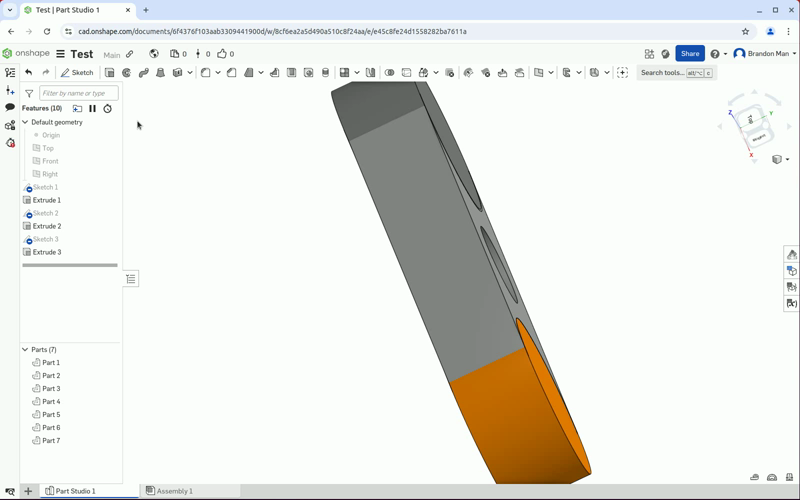
key(up, 2)
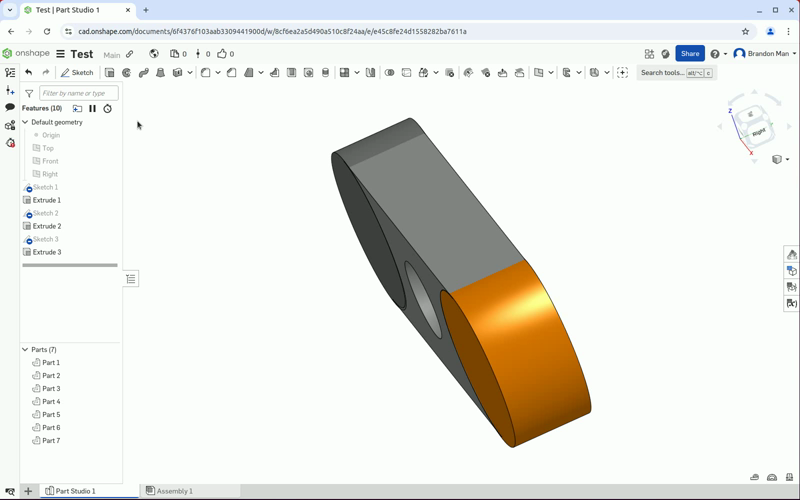
key(right, 2)
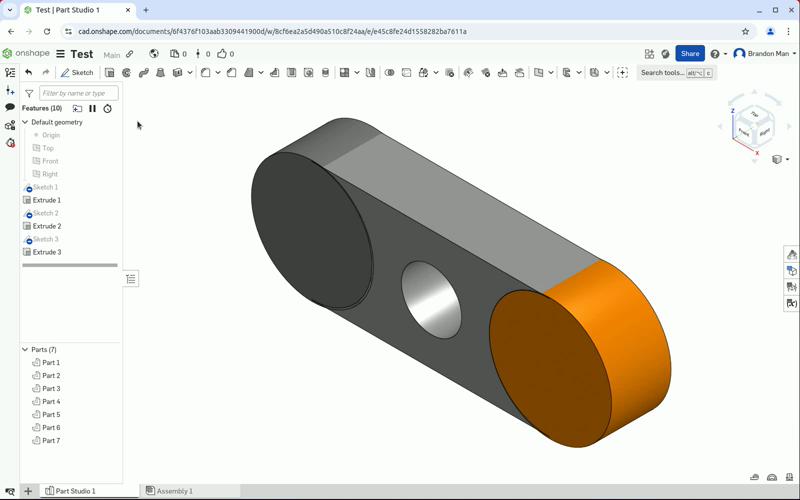
mouse_move(73, 189)
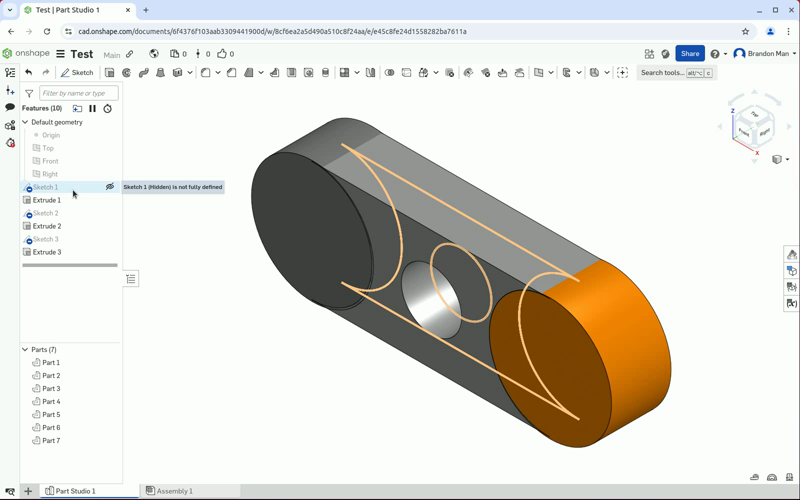
click(73, 189)